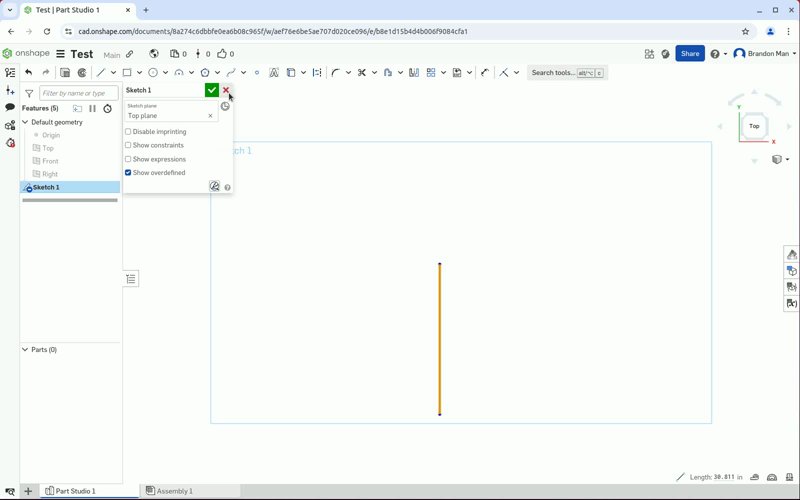
key(shift+h)
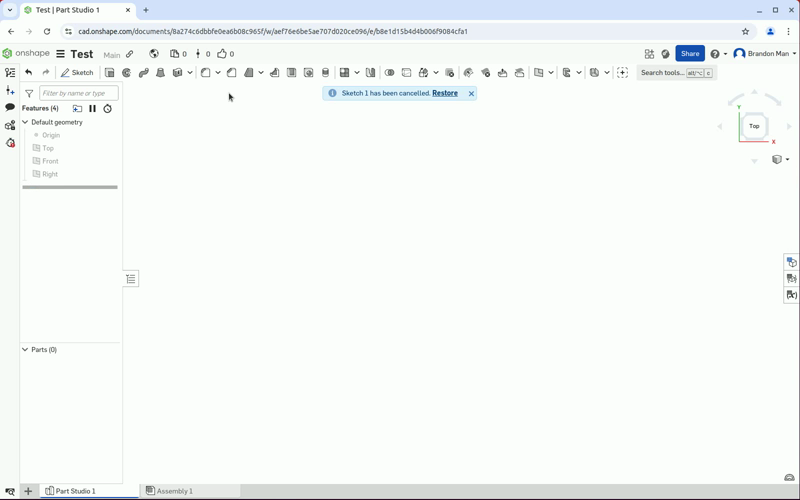
mouse_move(73, 352)
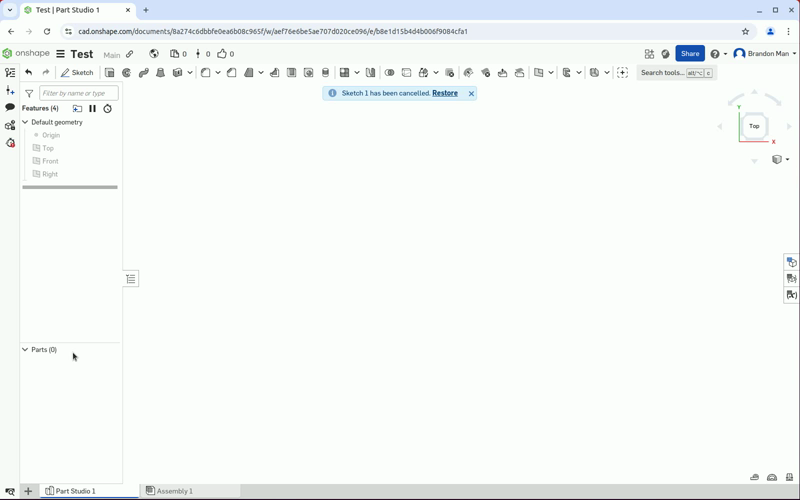
key(y)
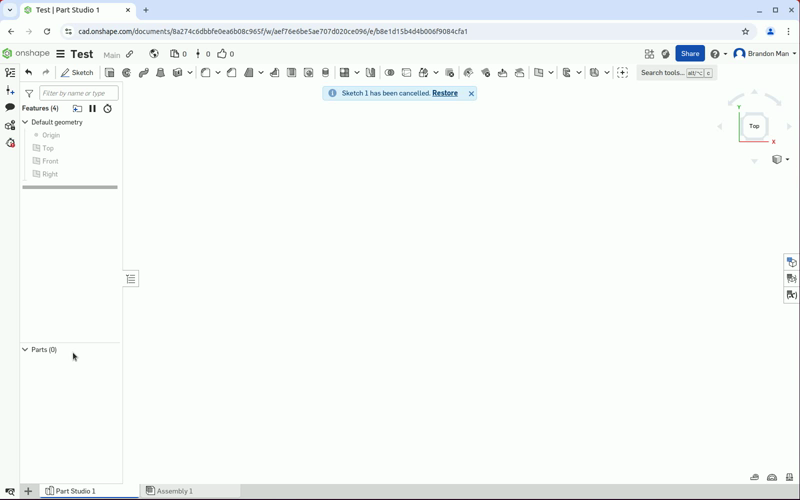
key(shift+p)
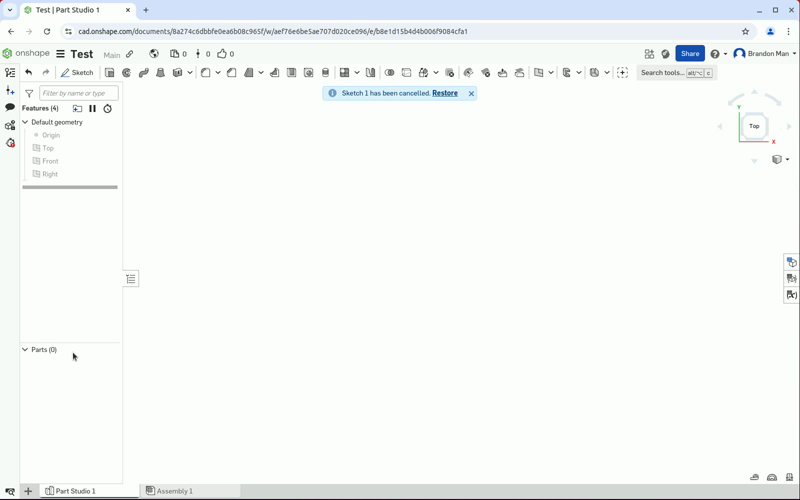
key(space)
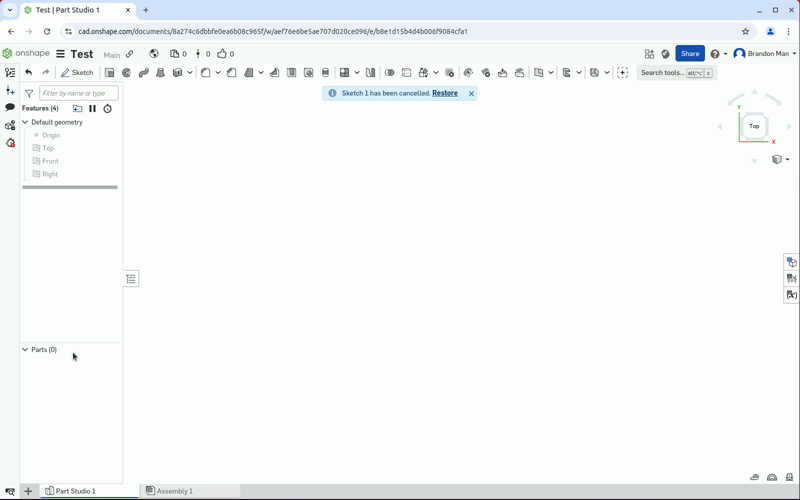
key_down(shift)
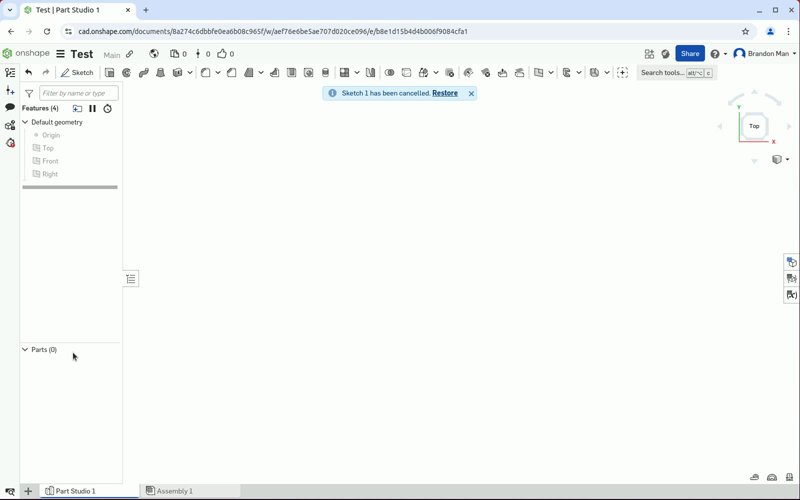
key(up)
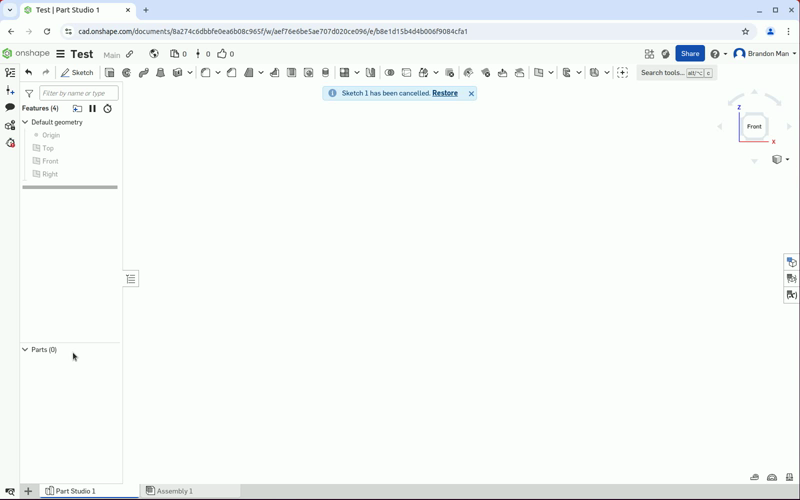
key_up(shift)
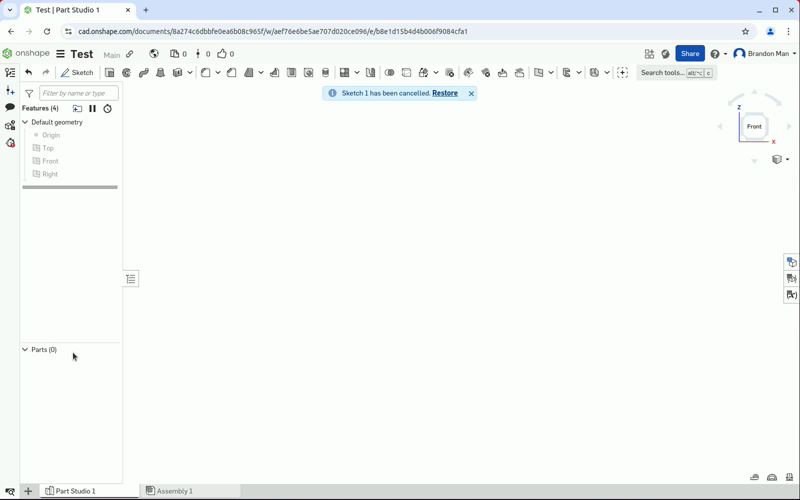
mouse_move(73, 352)
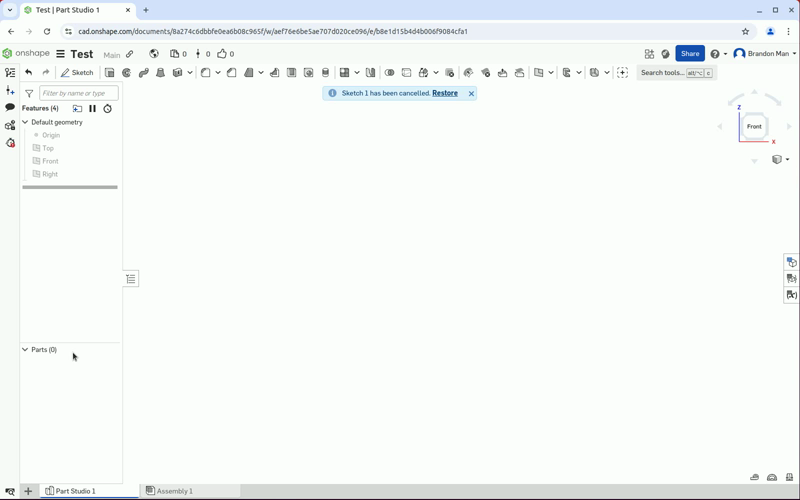
key(shift+y)
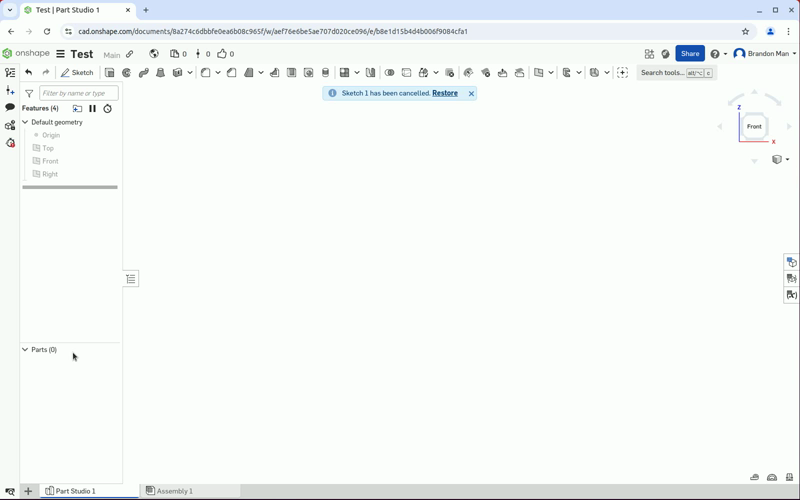
key(shift+s)
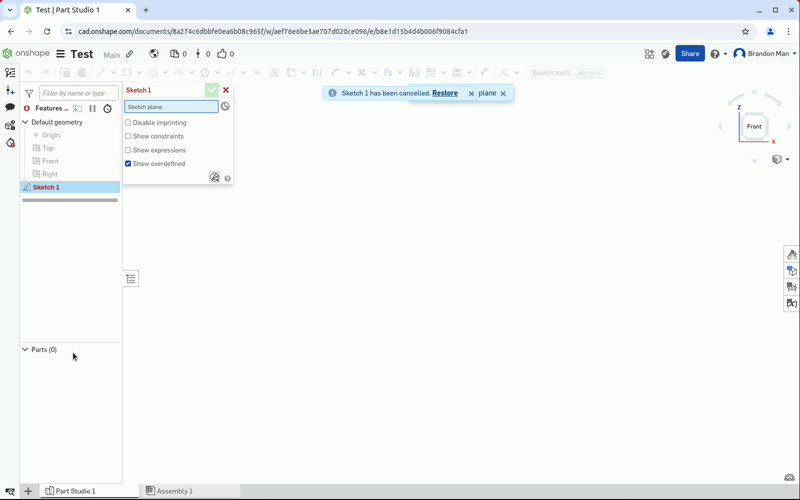
mouse_move(73, 163)
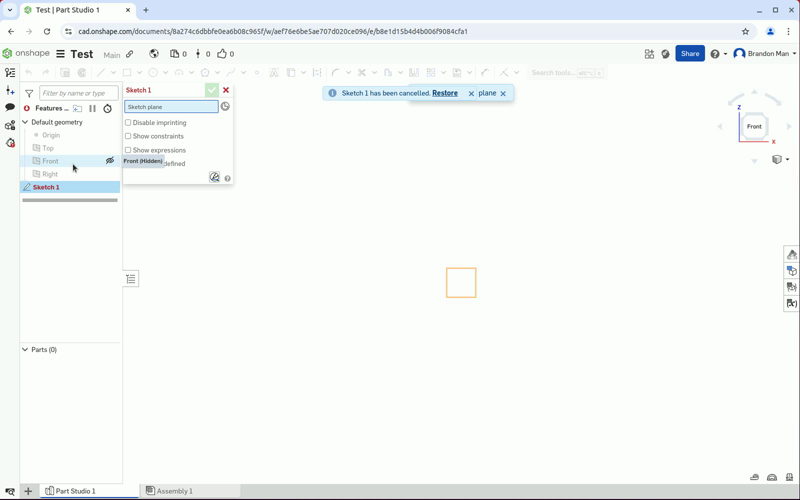
click(73, 163)
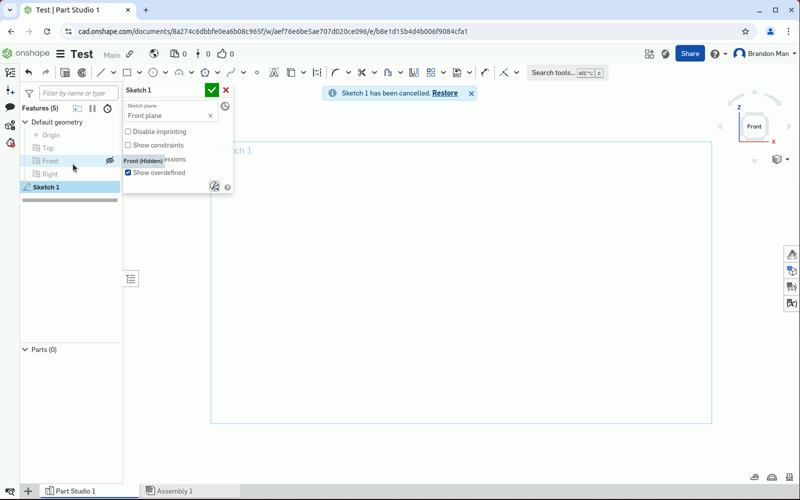
mouse_move(73, 352)
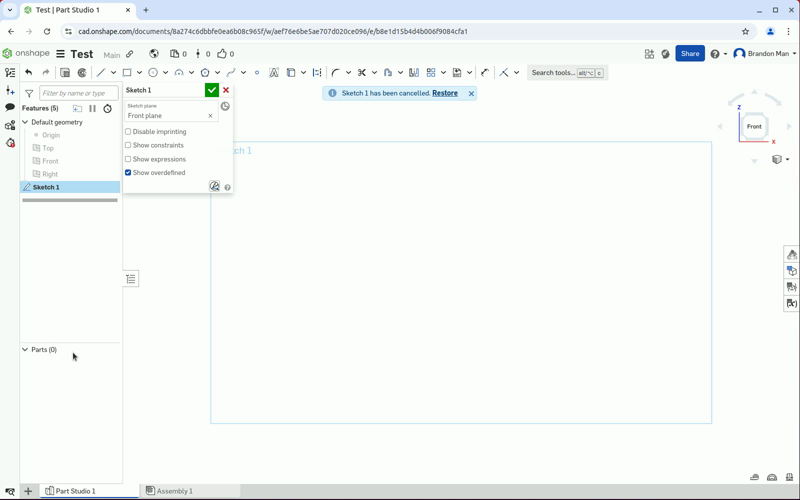
key(y)
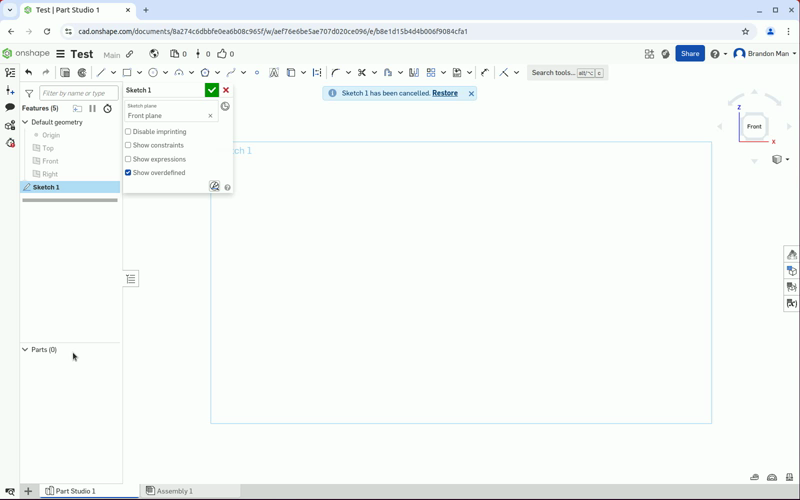
key(c)
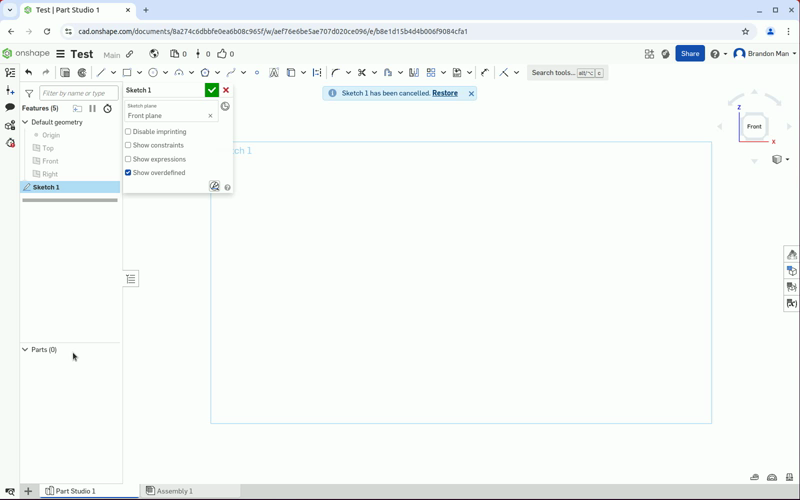
key_down(shift)
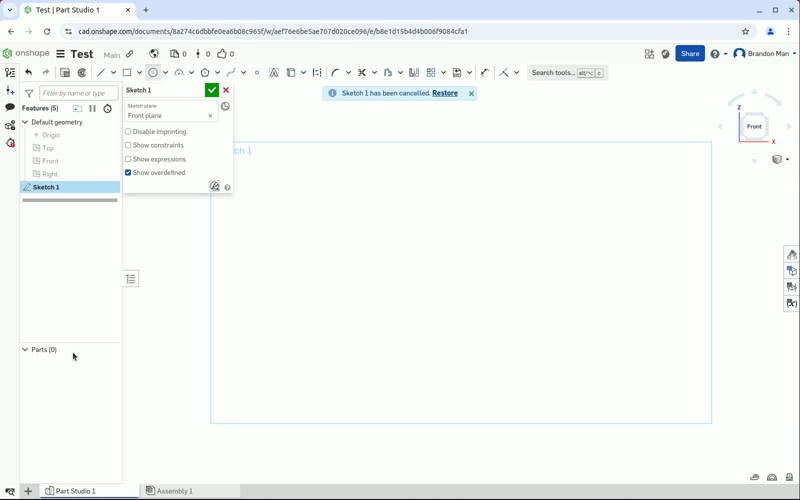
mouse_move(461, 282)
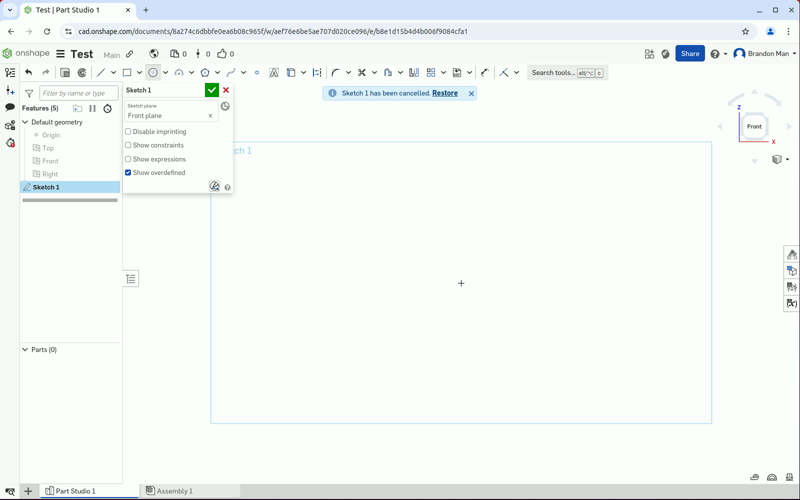
click(461, 282)
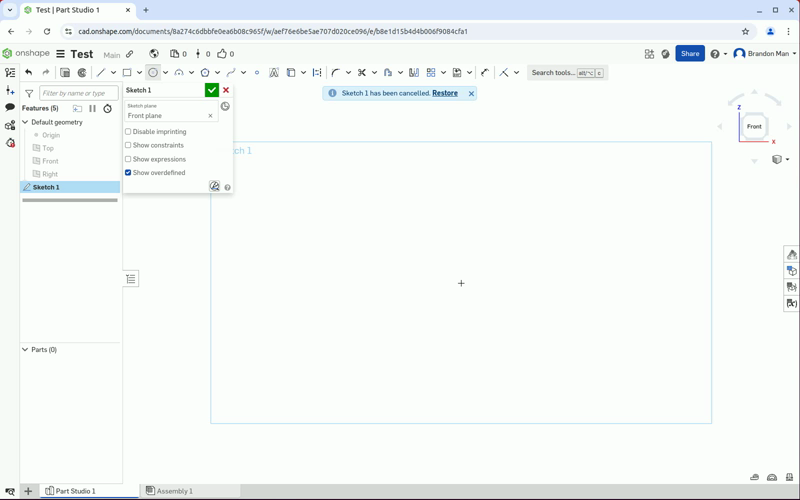
key_up(shift)
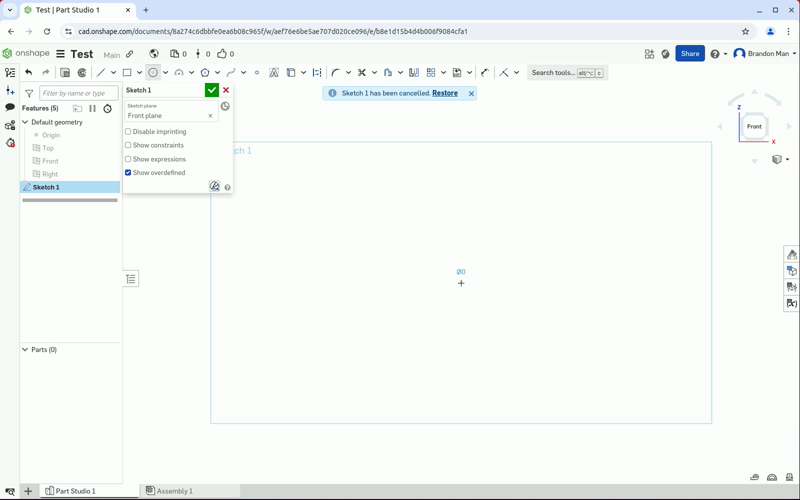
mouse_move(539, 282)
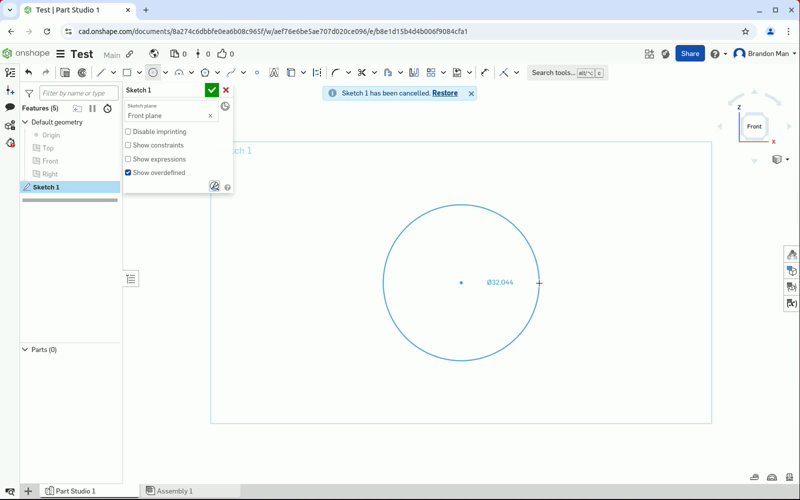
click(539, 282)
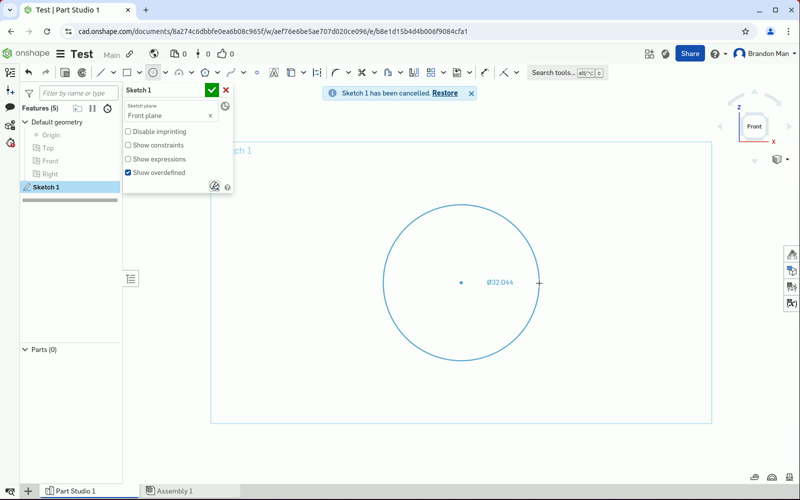
key(esc)
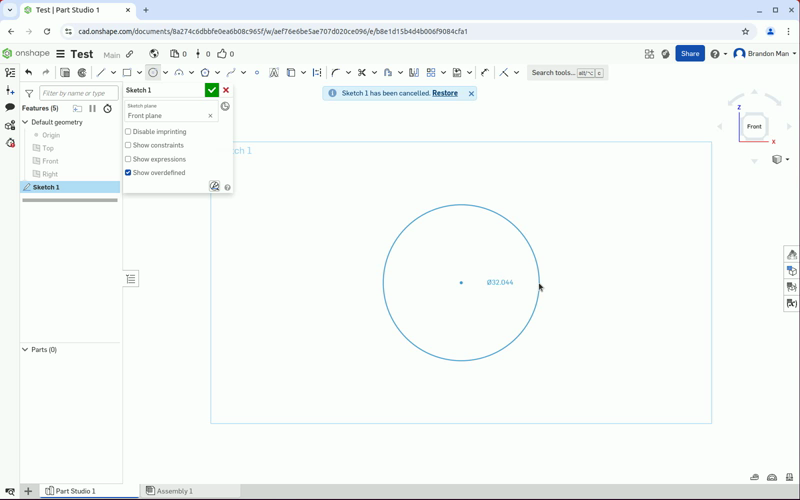
mouse_move(524, 276)
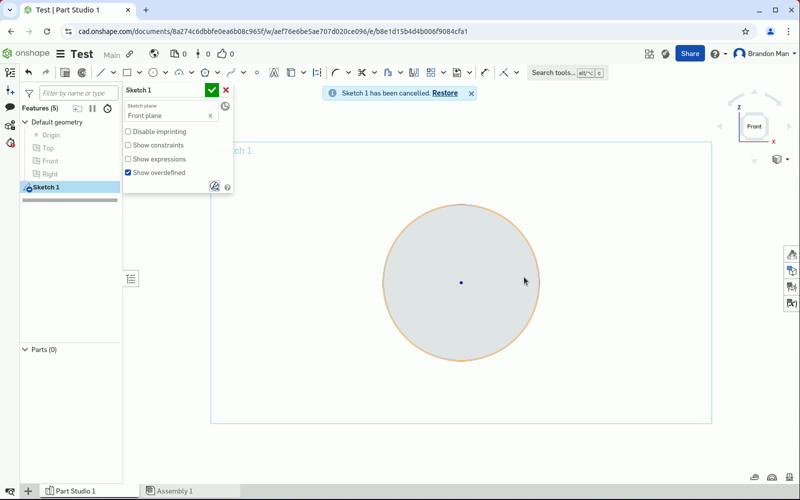
click(524, 276)
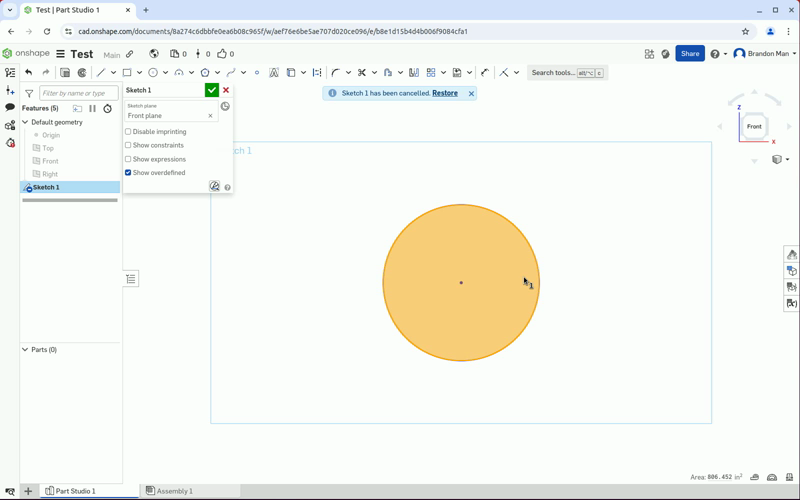
mouse_move(73, 352)
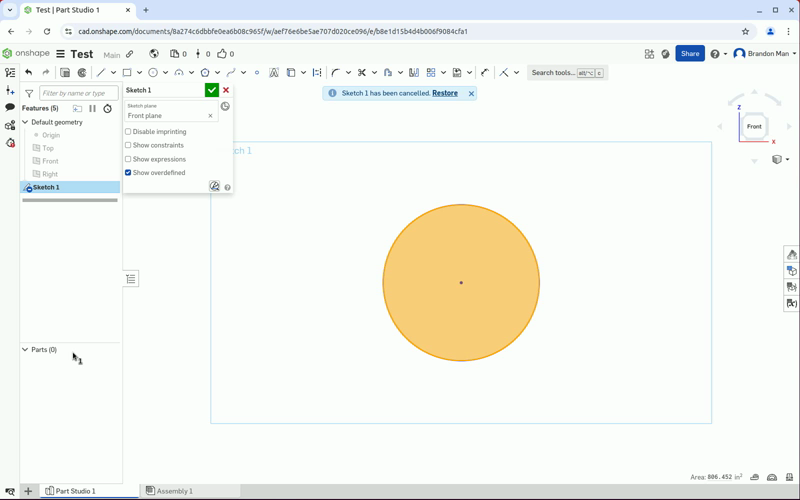
key(shift+y)
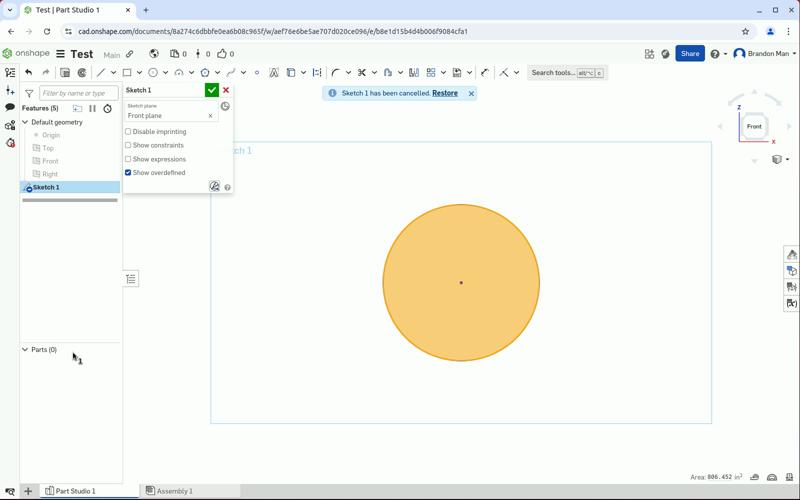
key(shift+e)
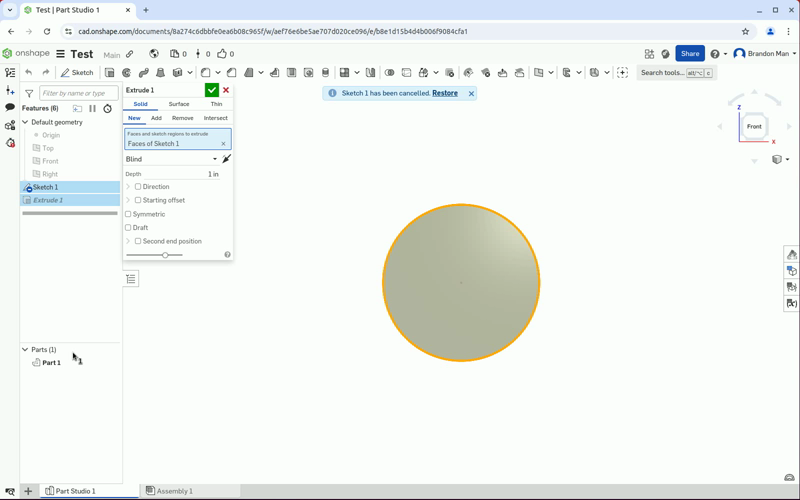
mouse_move(143, 106)
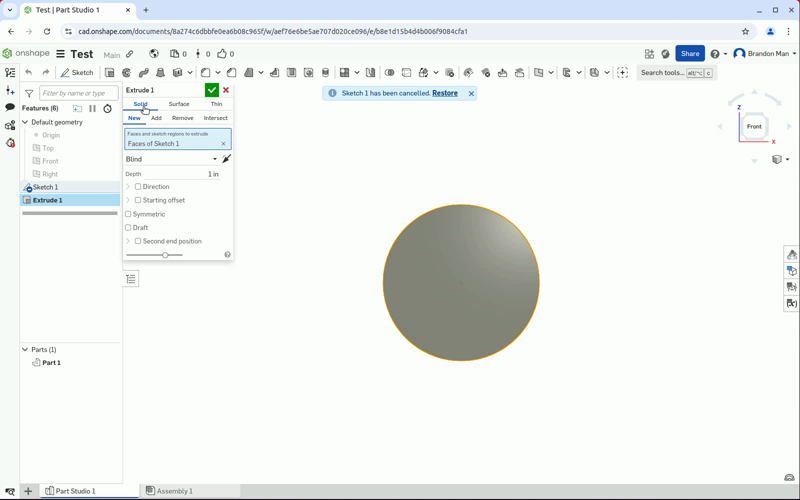
click(143, 106)
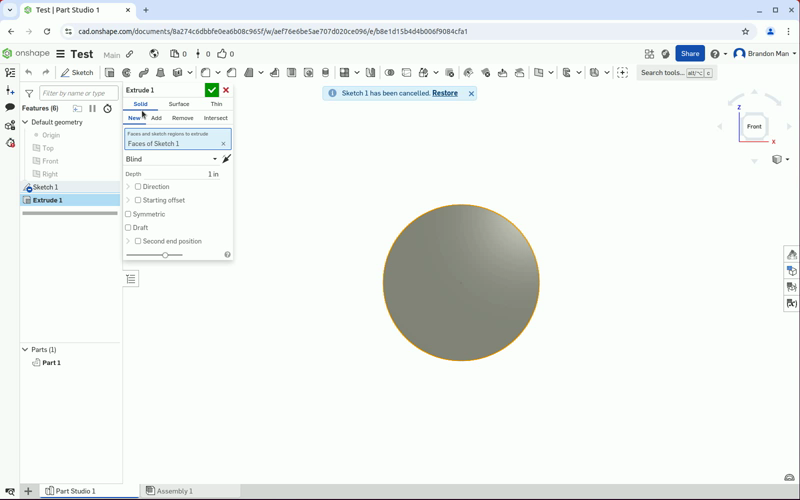
mouse_move(137, 120)
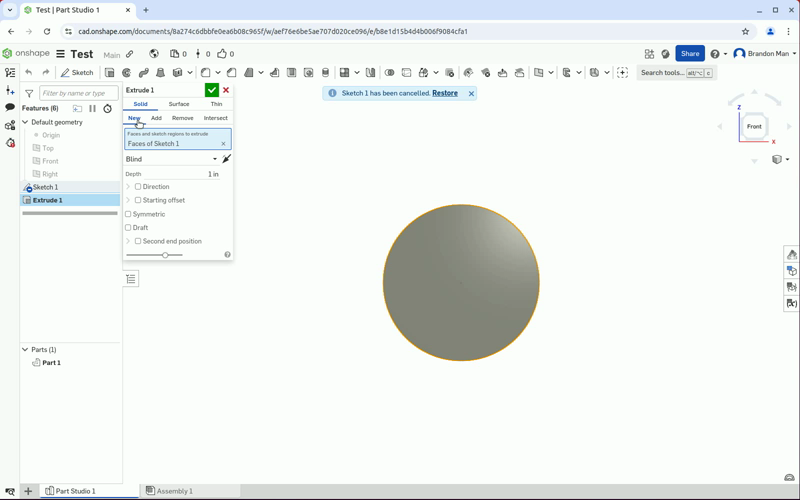
click(137, 120)
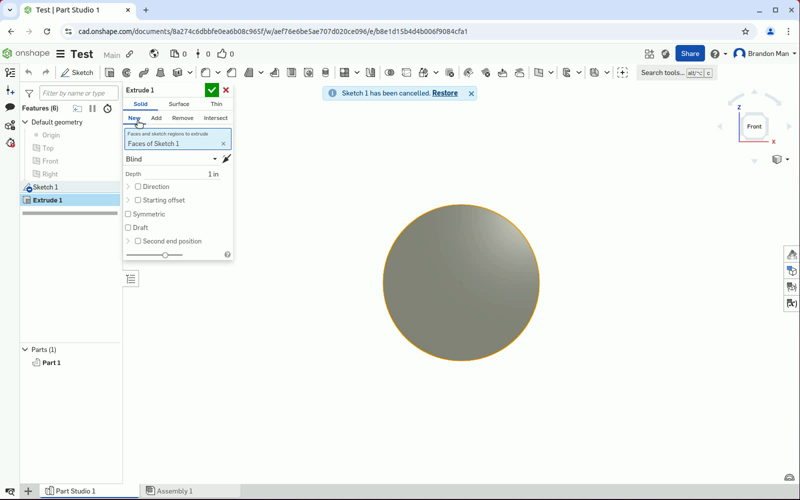
key(tab, 4)
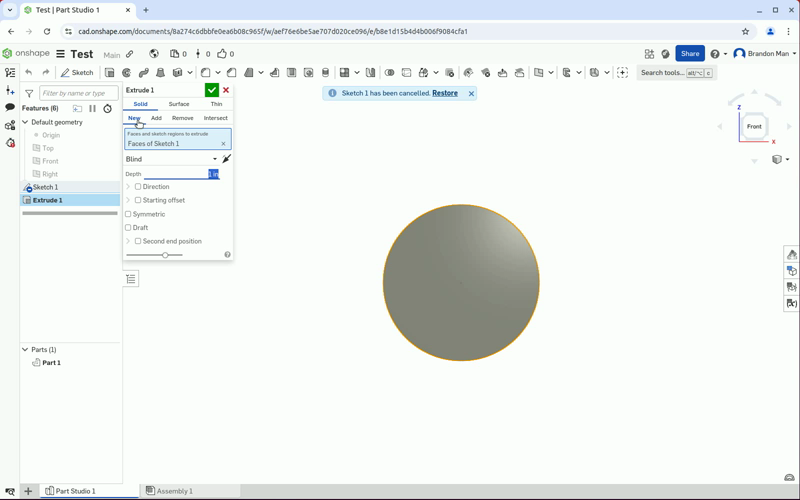
text(23.108)
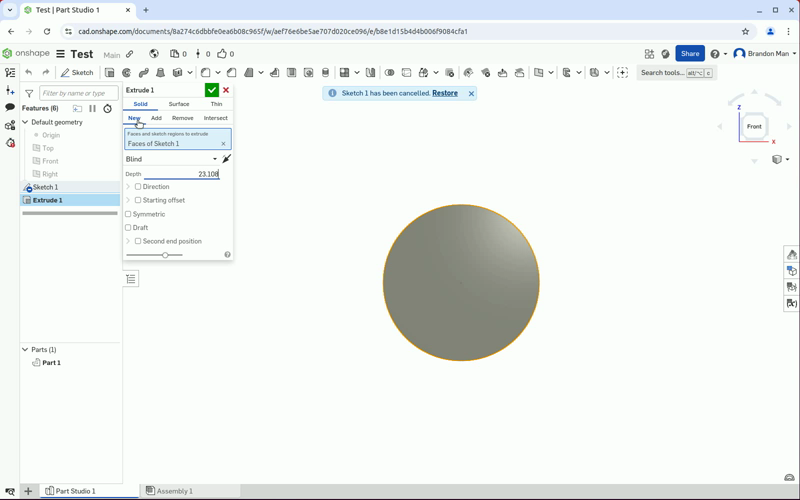
key(enter)
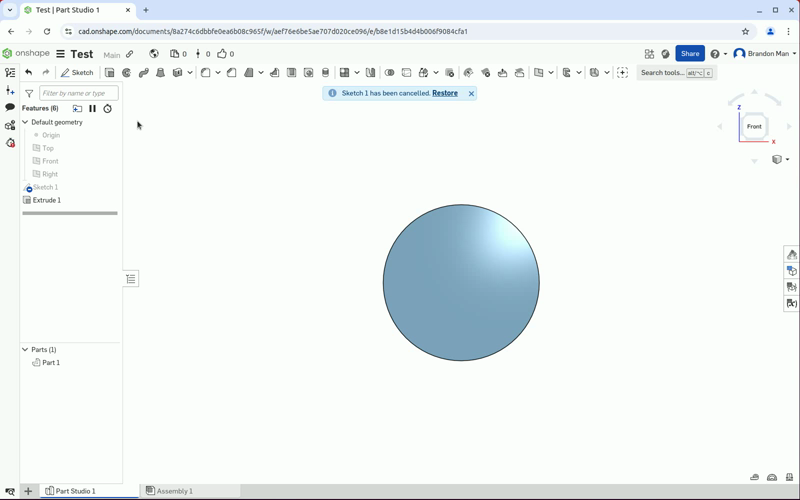
key(shift+h)
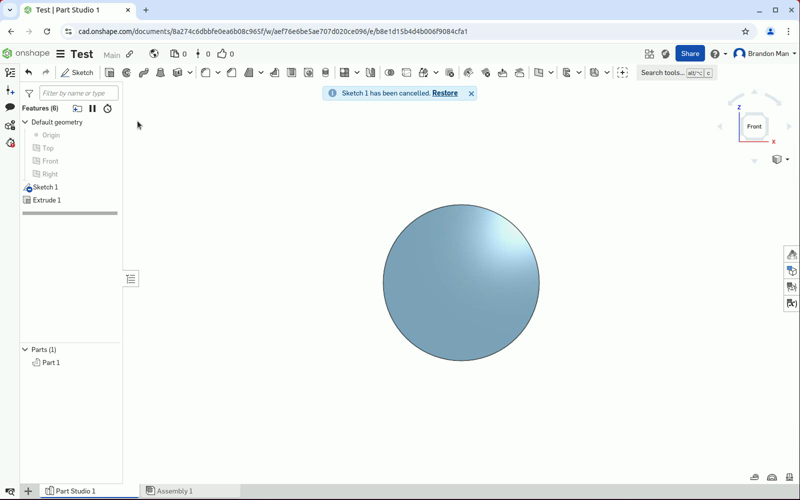
key(shift+h)
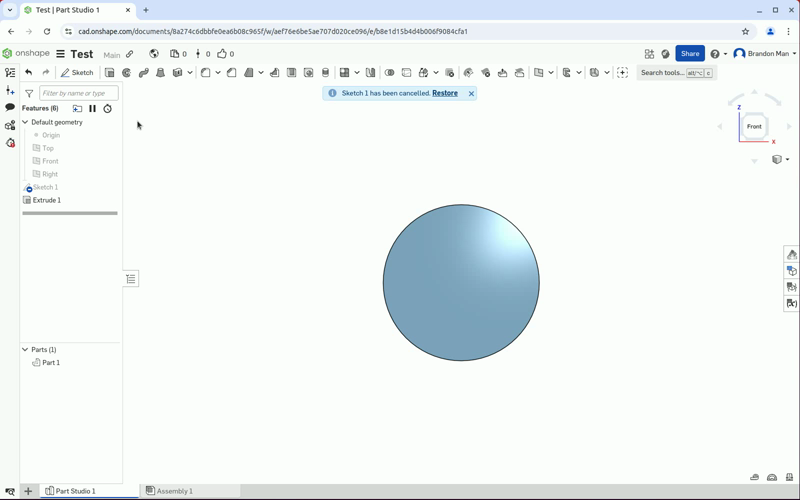
mouse_move(73, 189)
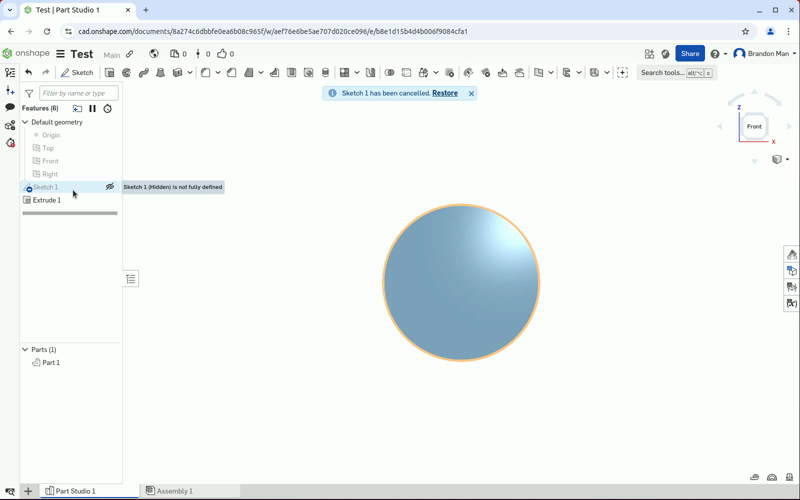
click(73, 189)
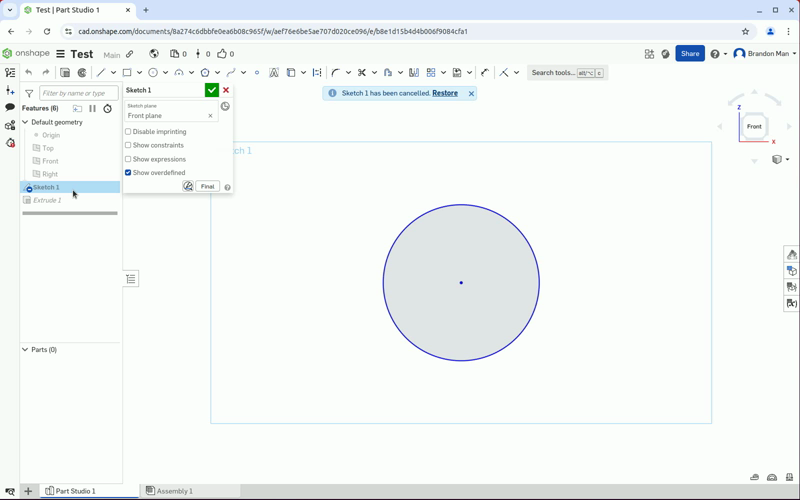
mouse_move(229, 92)
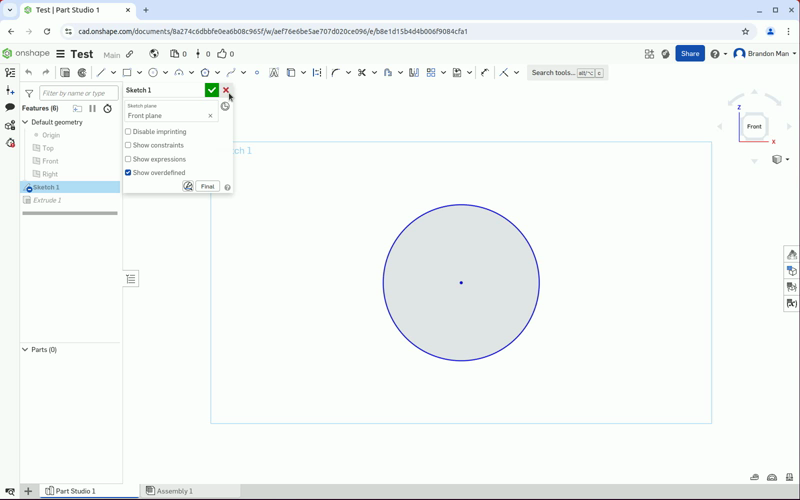
click(229, 92)
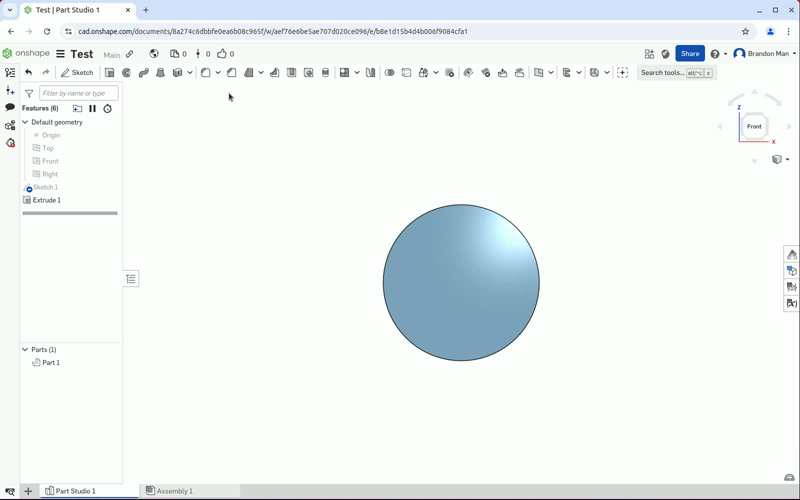
mouse_move(541, 75)
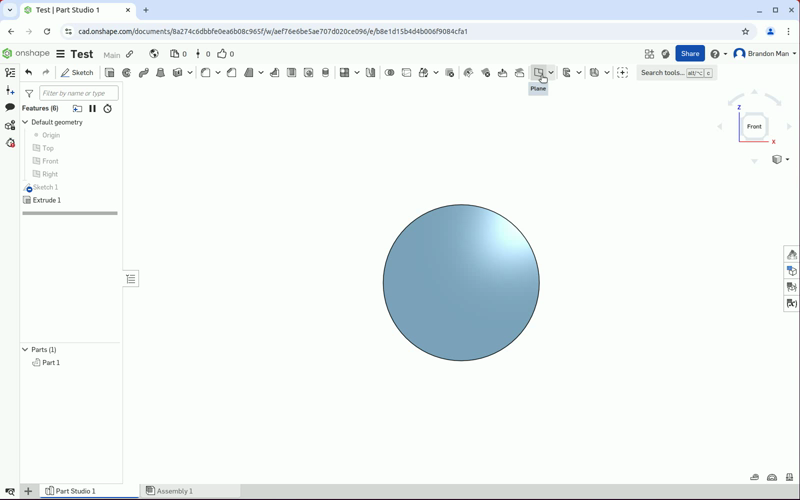
click(541, 75)
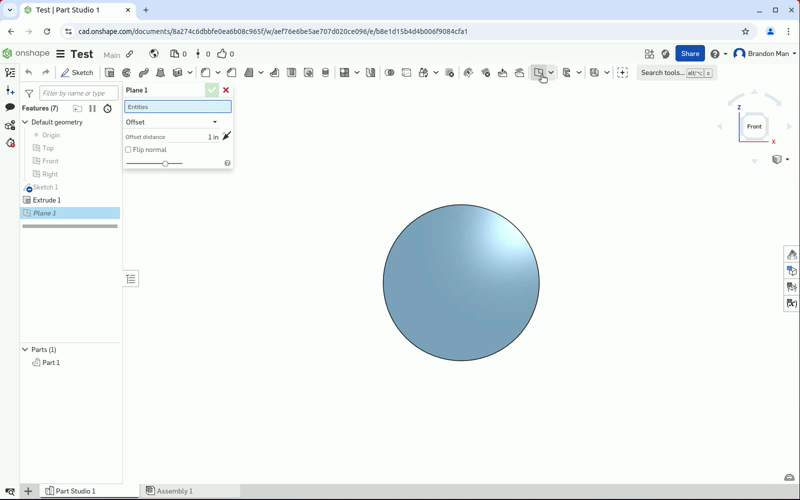
mouse_move(73, 163)
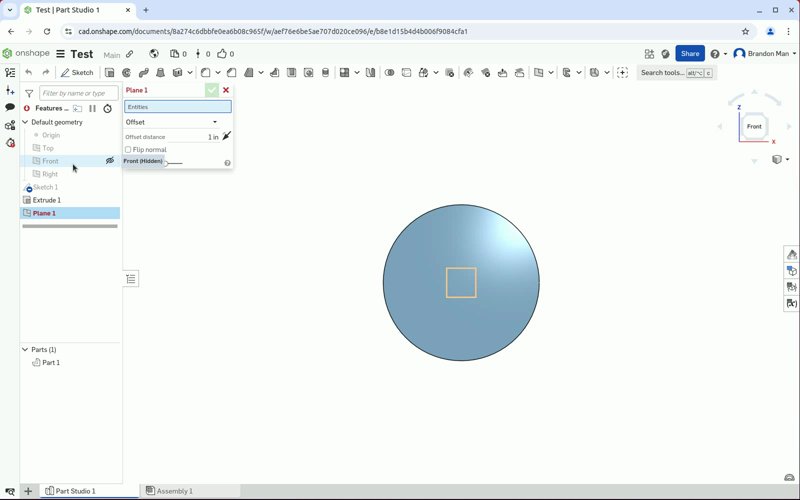
click(73, 163)
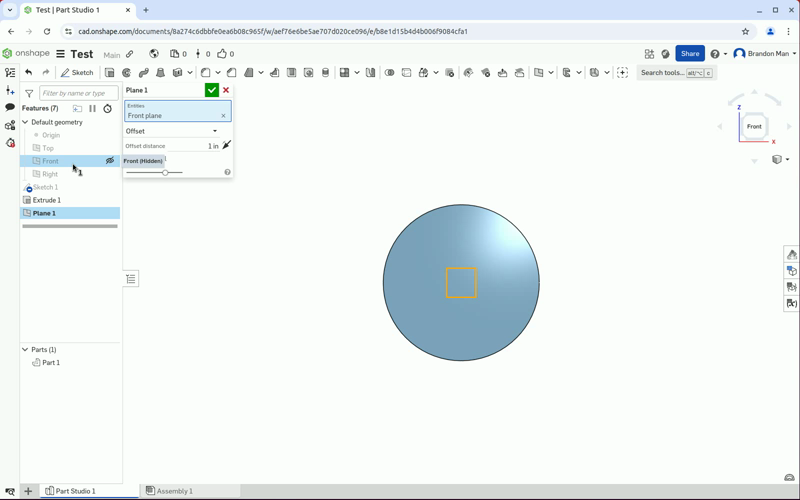
key(tab, 2)
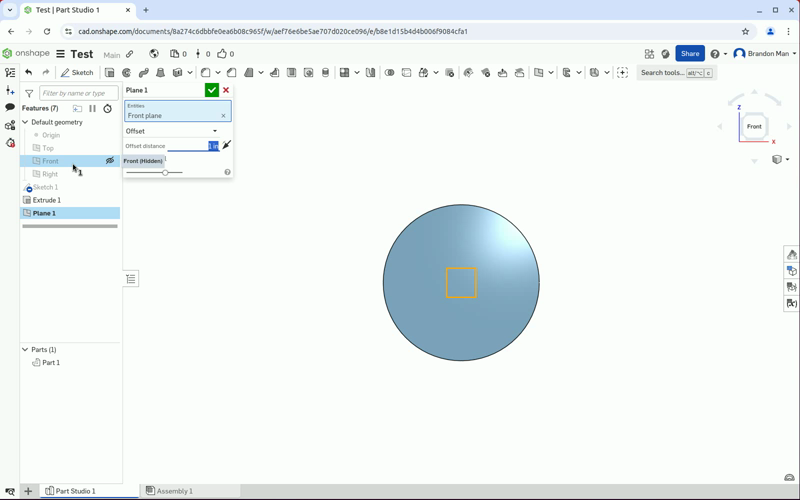
text(23.108)
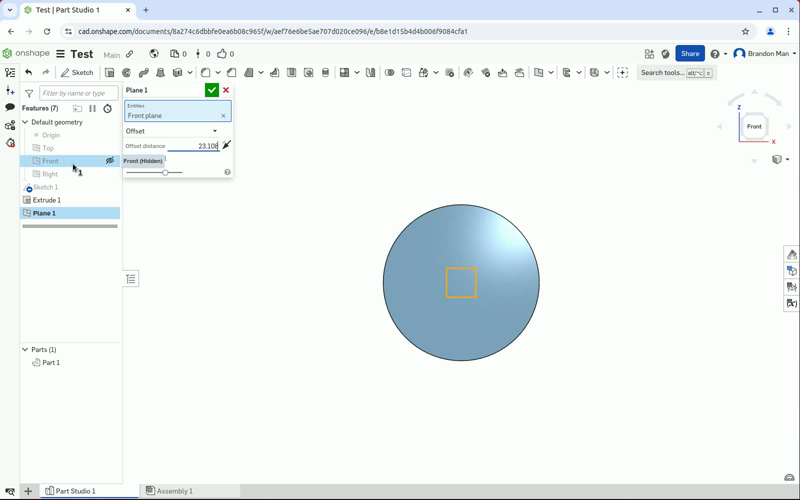
key(enter, 2)
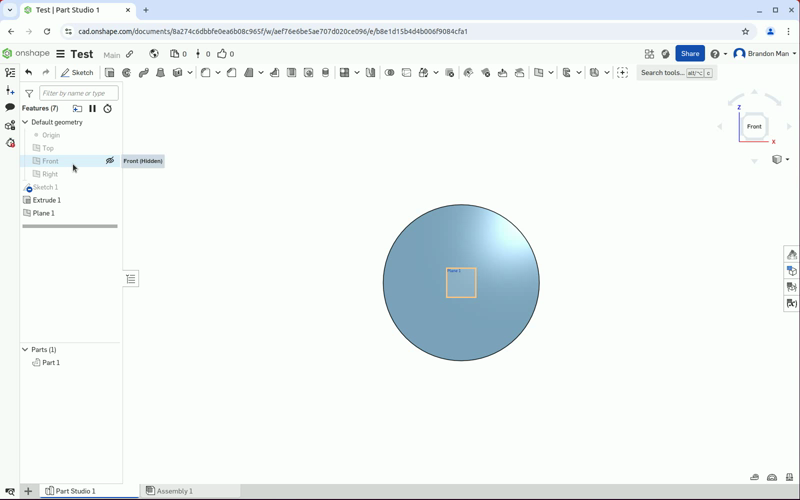
key(shift+s)
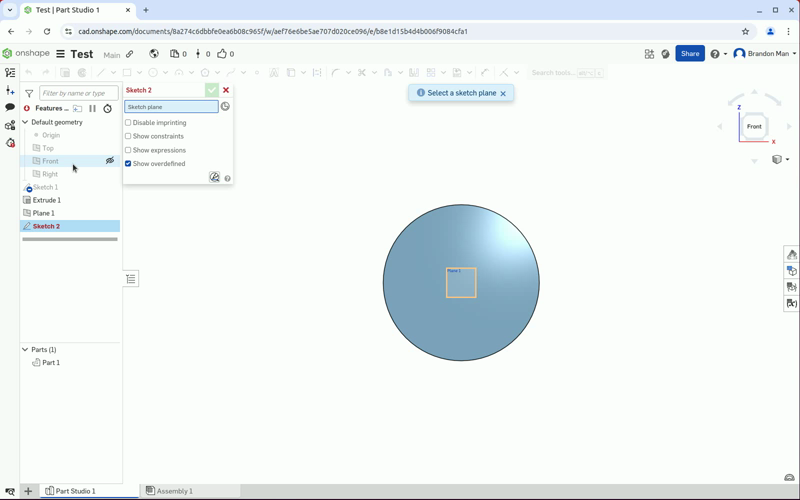
mouse_move(73, 215)
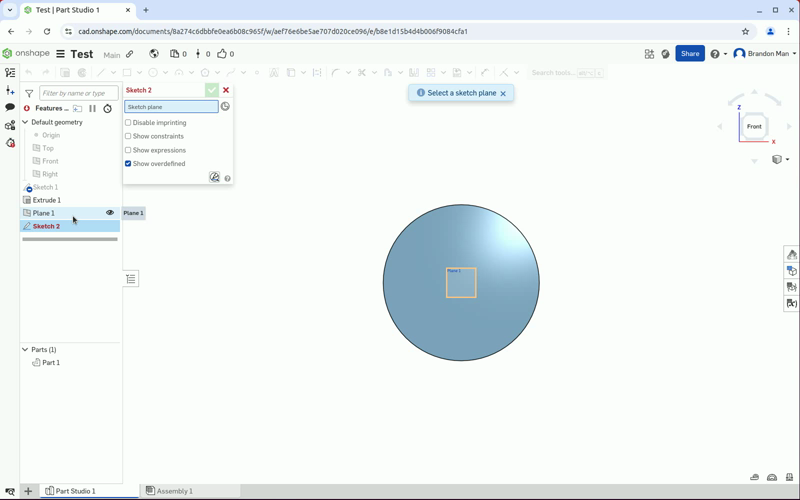
click(73, 215)
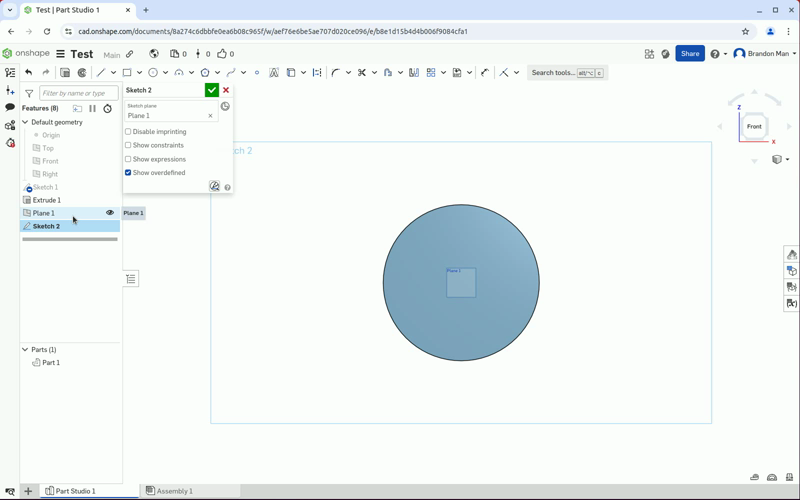
mouse_move(73, 352)
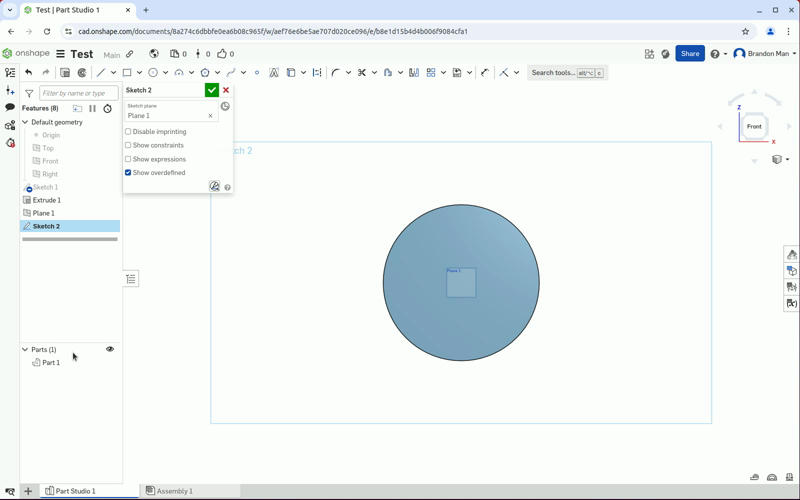
key(y)
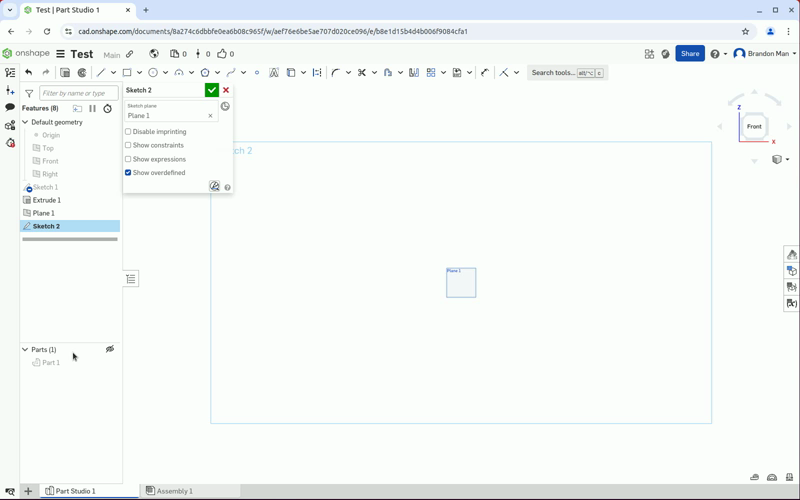
key(c)
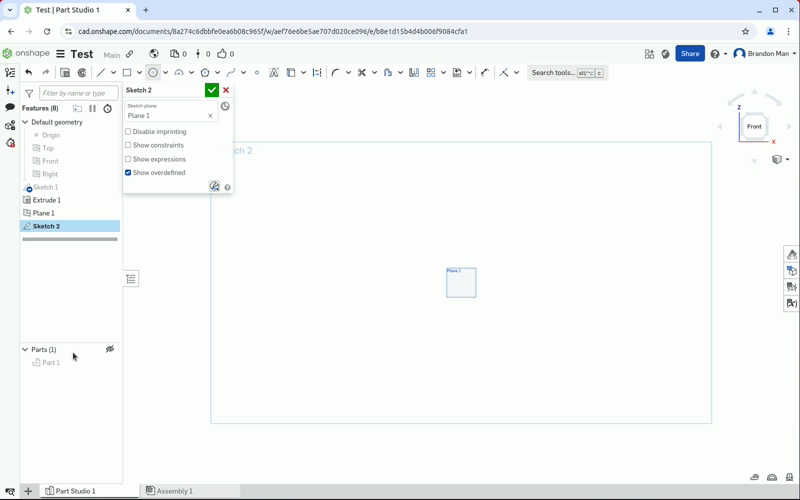
key_down(shift)
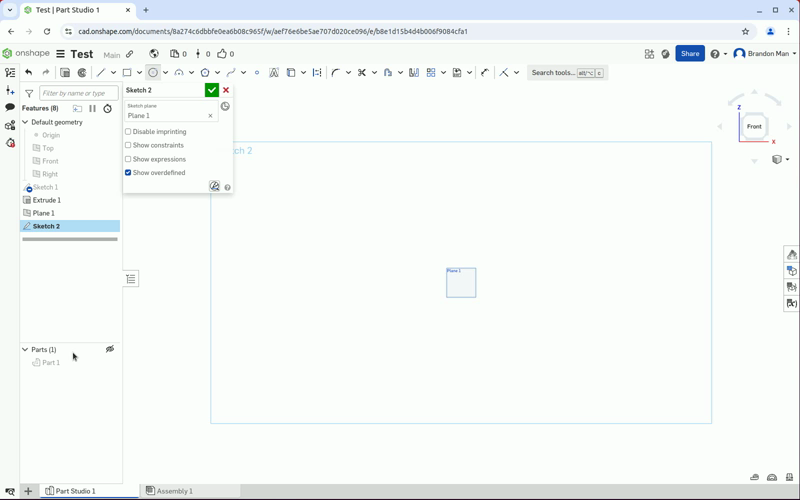
mouse_move(461, 282)
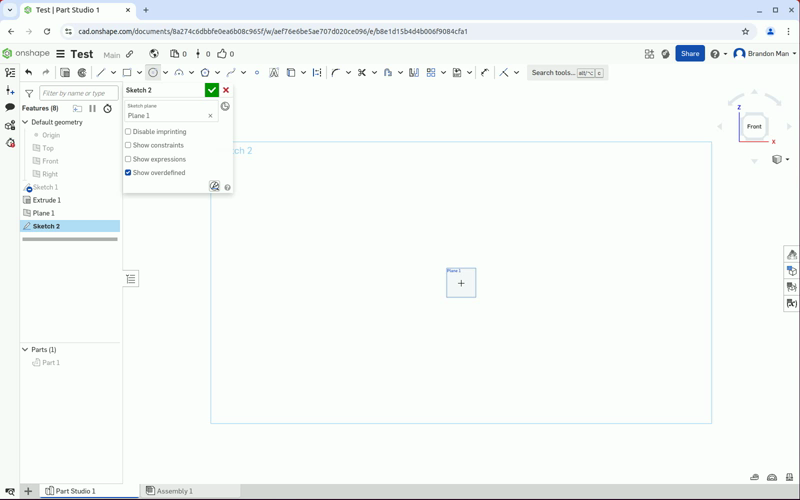
click(461, 282)
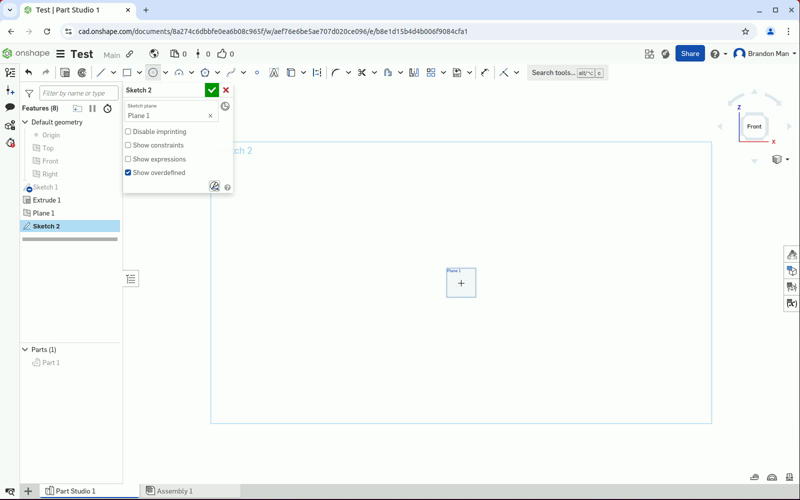
key_up(shift)
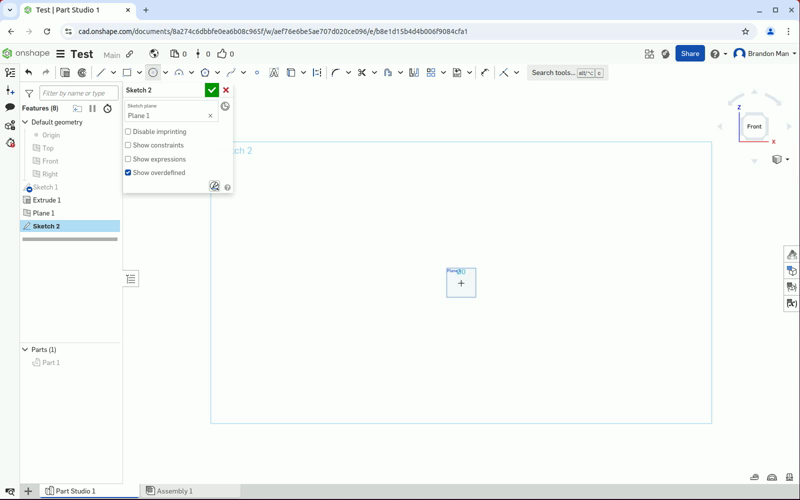
mouse_move(484, 282)
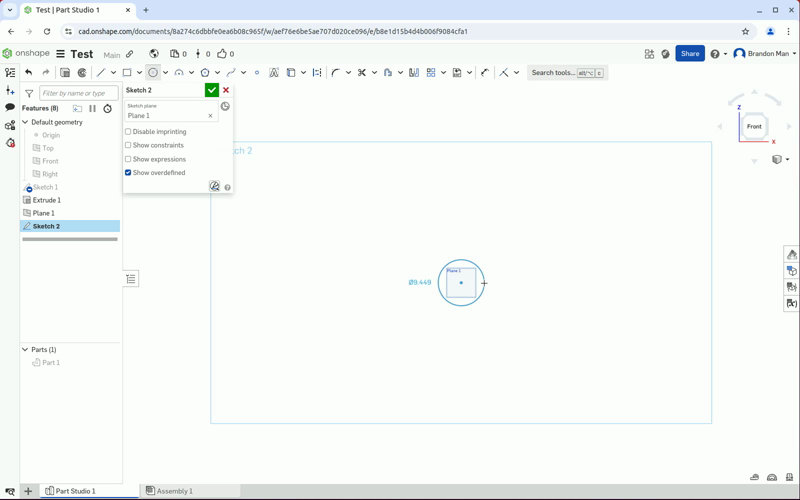
click(484, 282)
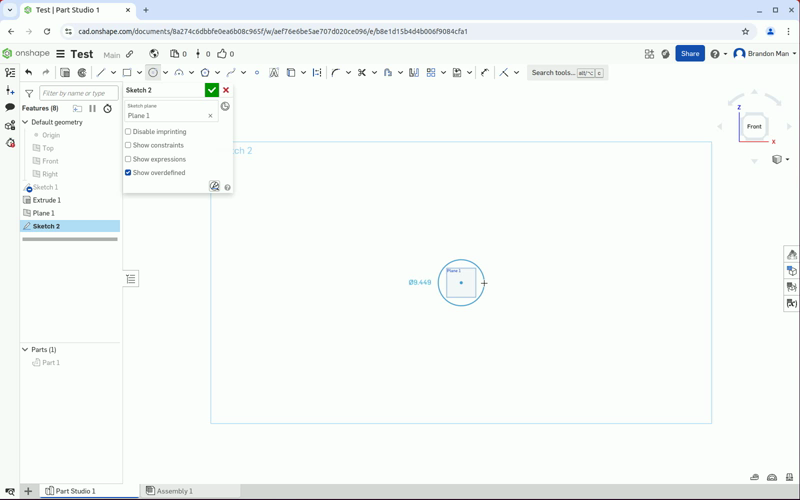
key(esc)
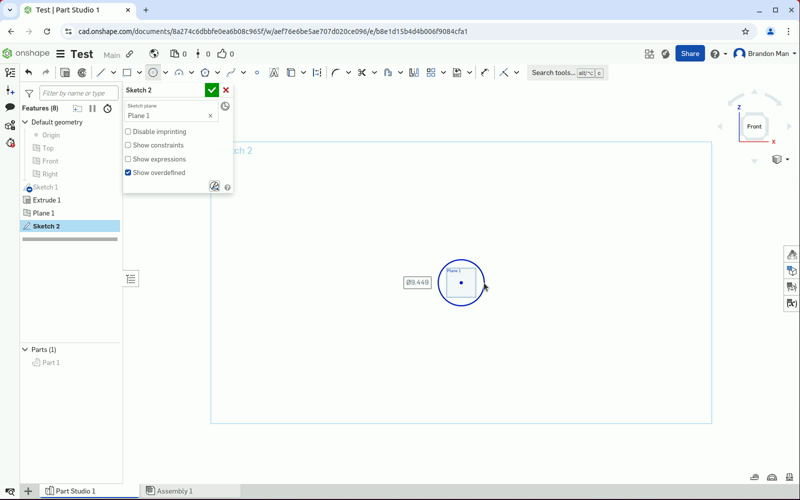
mouse_move(468, 266)
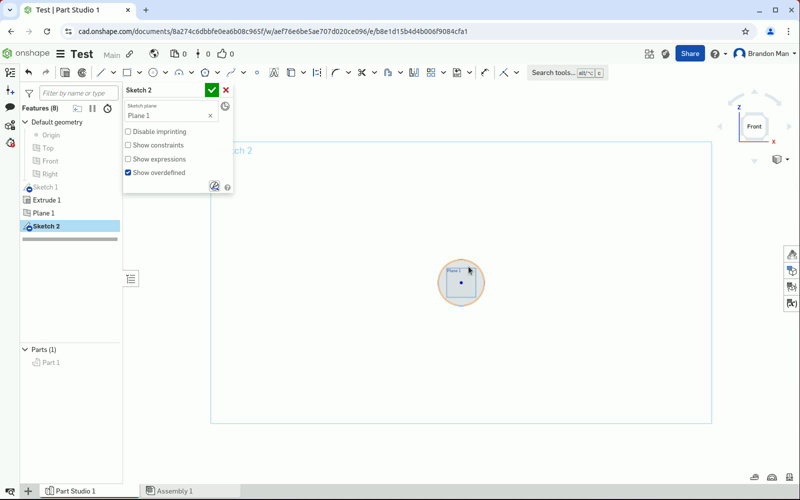
scroll(6)
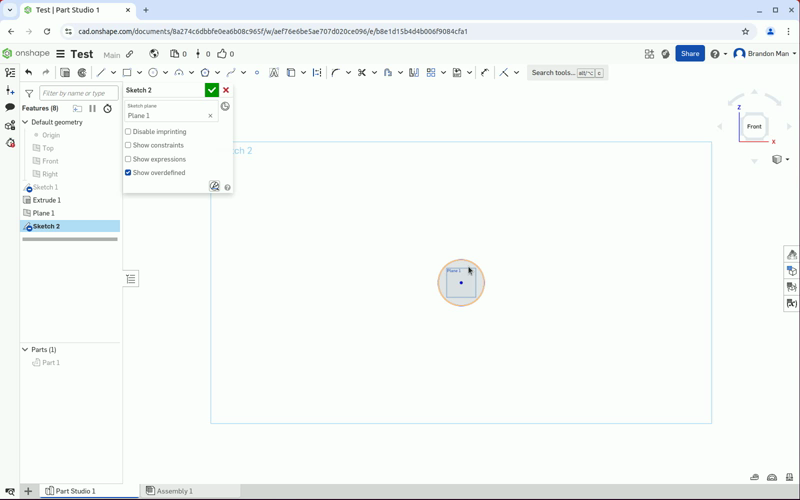
scroll(6)
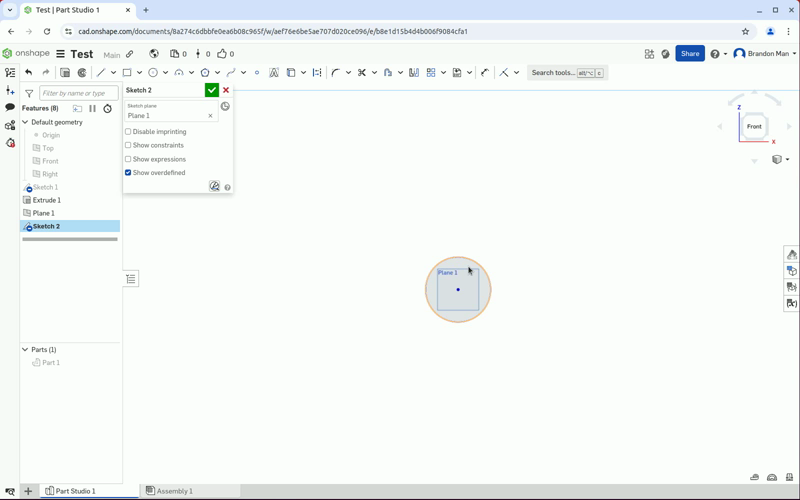
scroll(6)
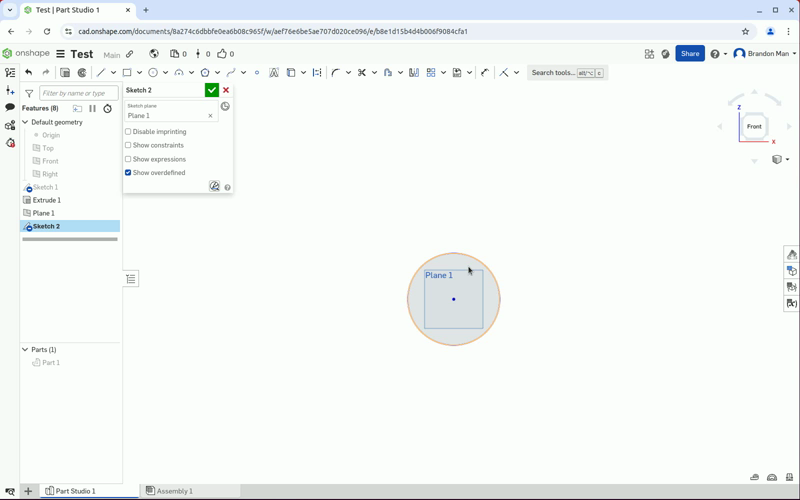
scroll(6)
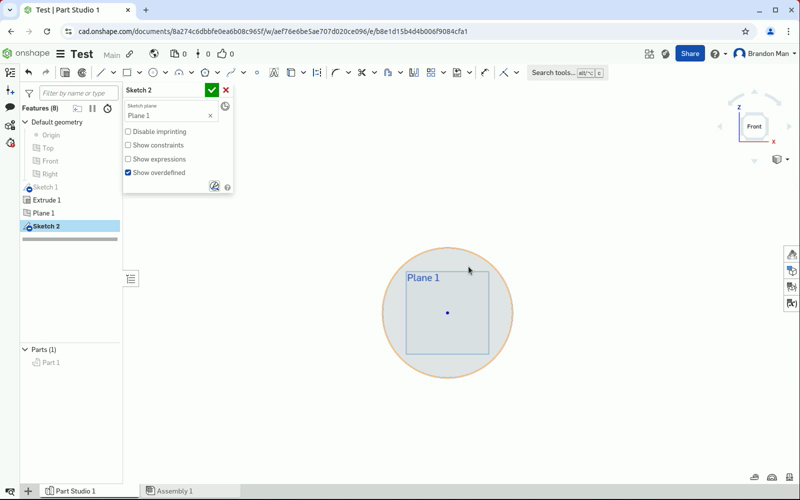
scroll(6)
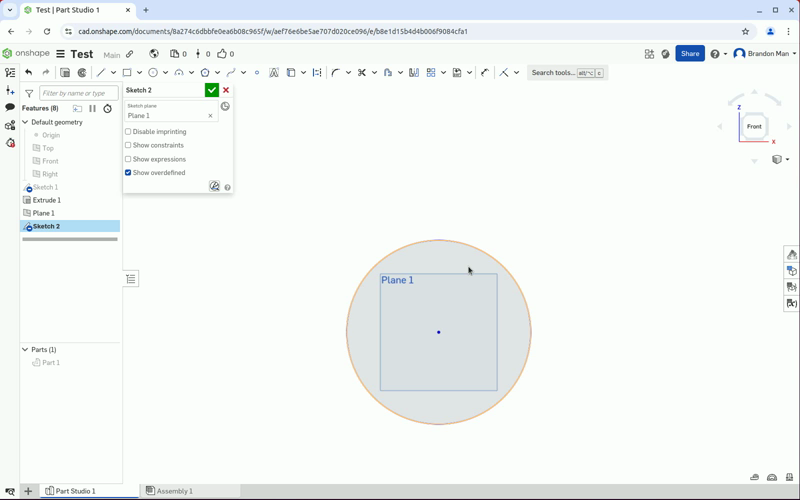
scroll(6)
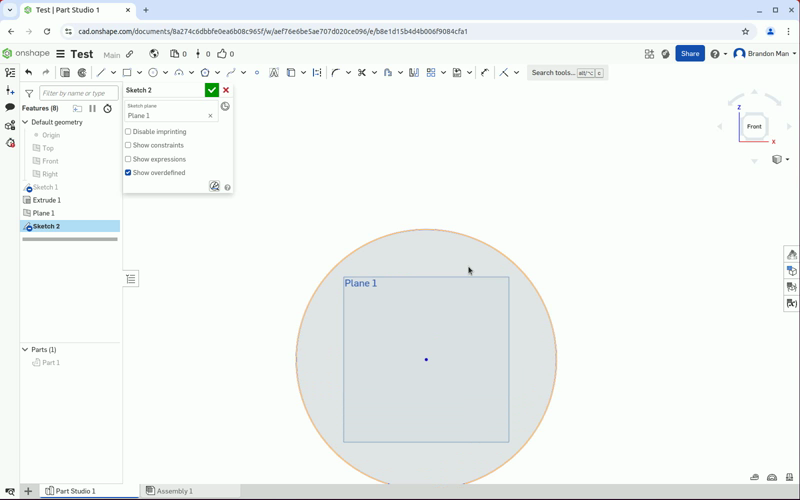
scroll(6)
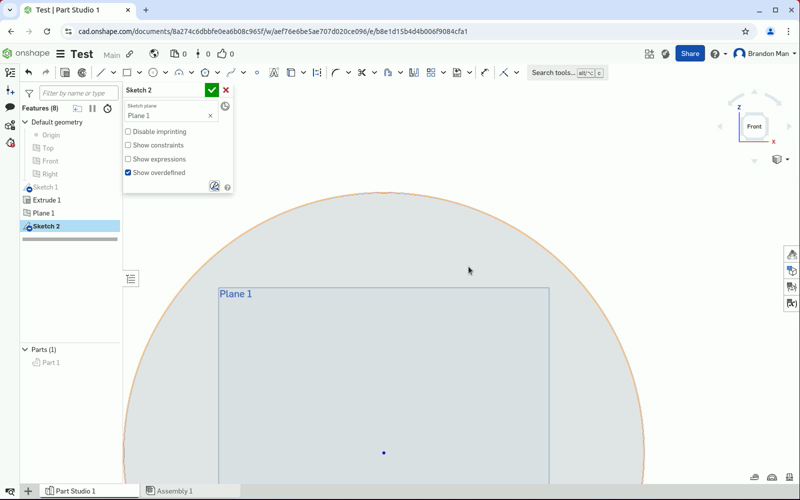
click(468, 266)
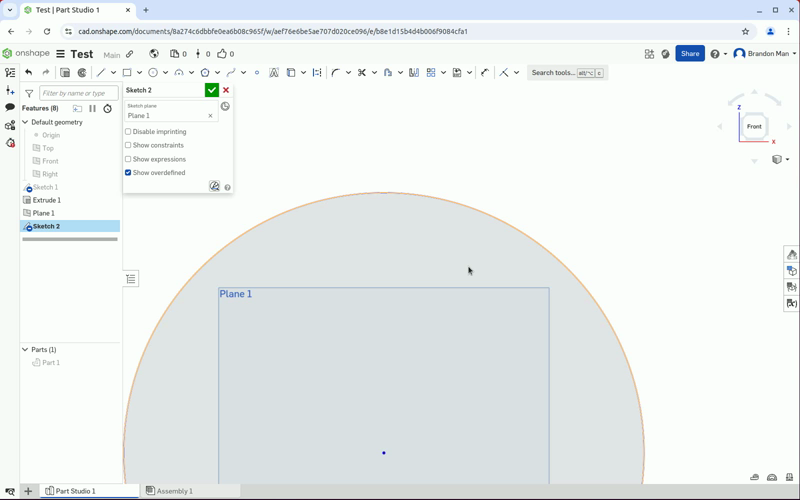
scroll(-6)
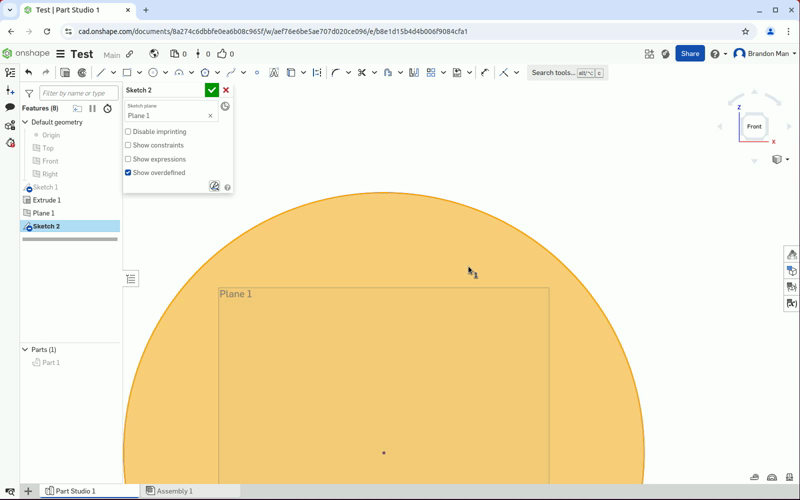
scroll(-6)
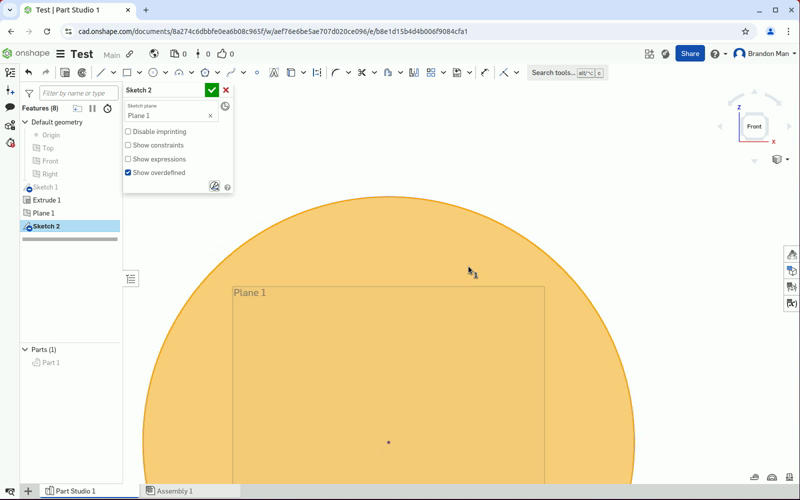
scroll(-6)
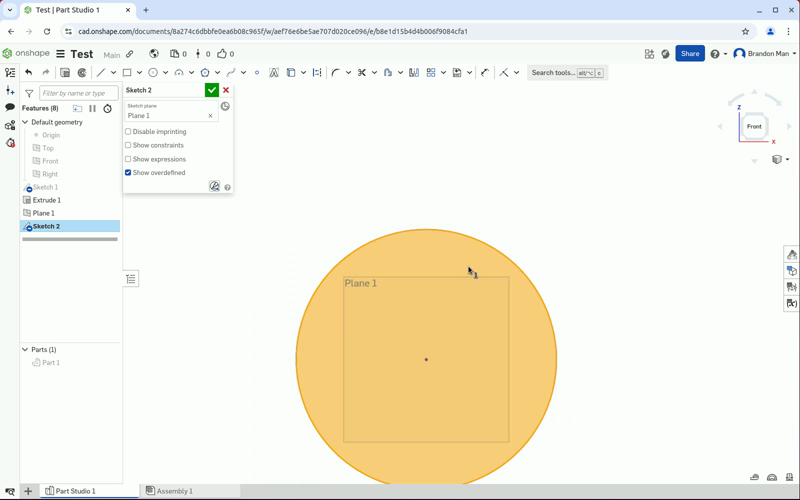
scroll(-6)
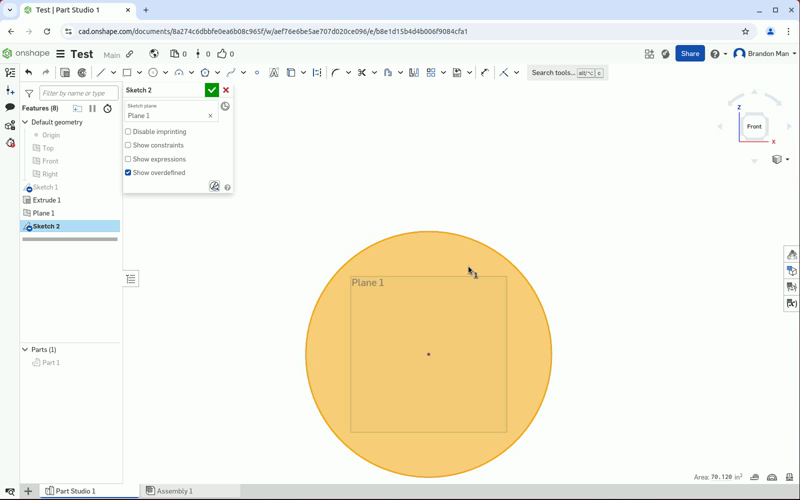
scroll(-6)
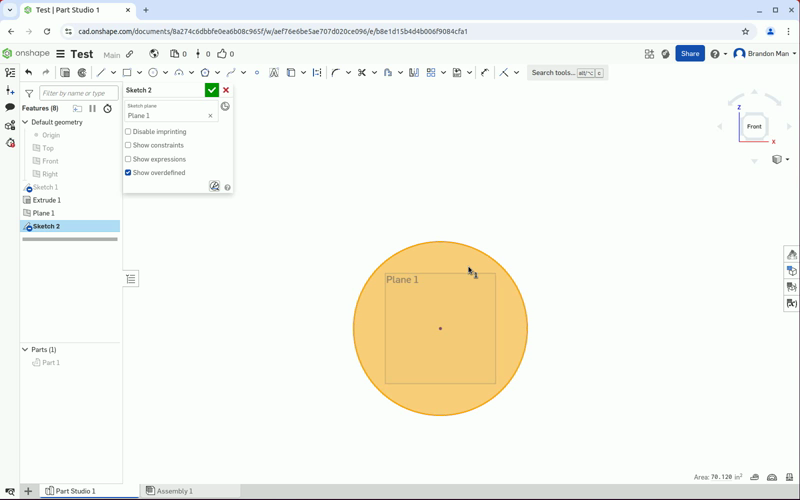
scroll(-6)
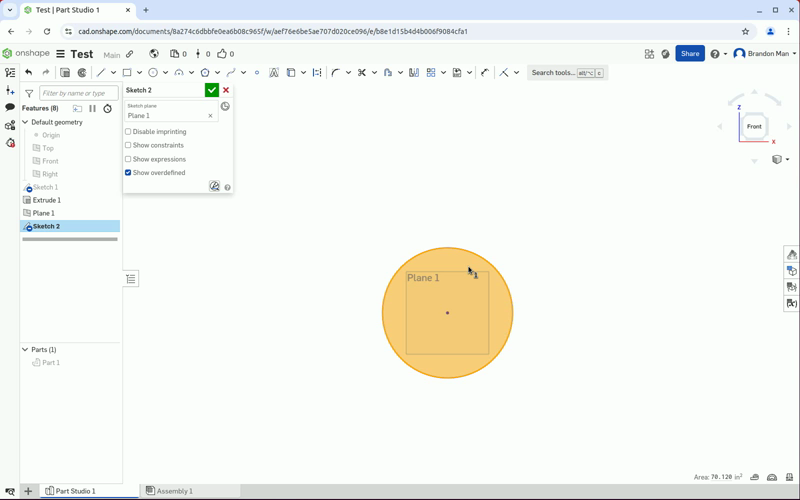
scroll(-6)
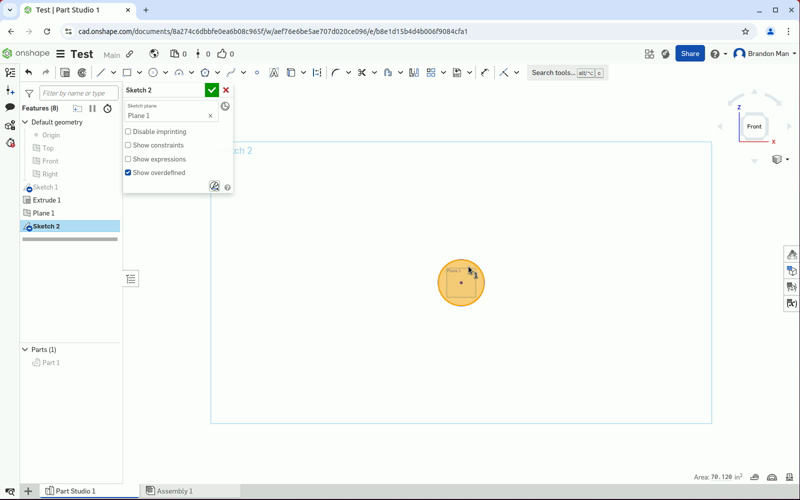
mouse_move(73, 352)
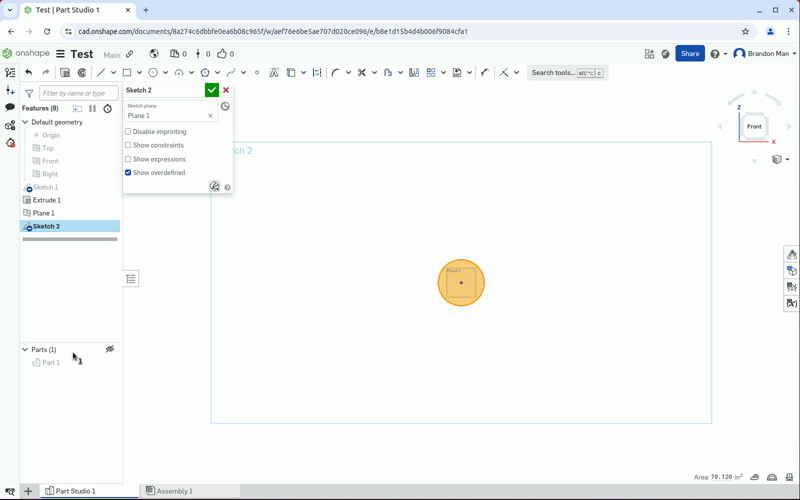
key(shift+y)
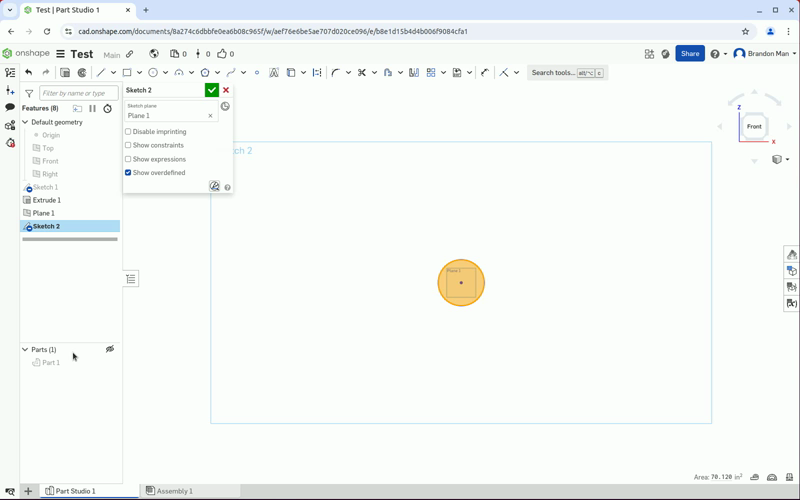
key(shift+e)
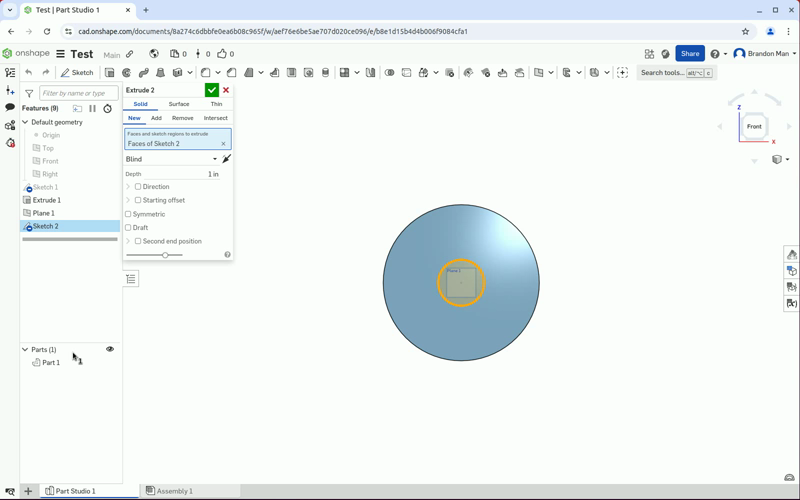
mouse_move(143, 106)
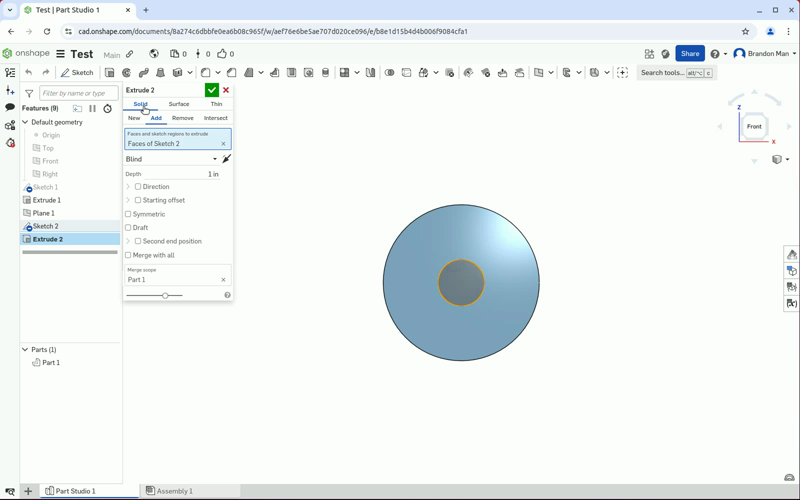
click(143, 106)
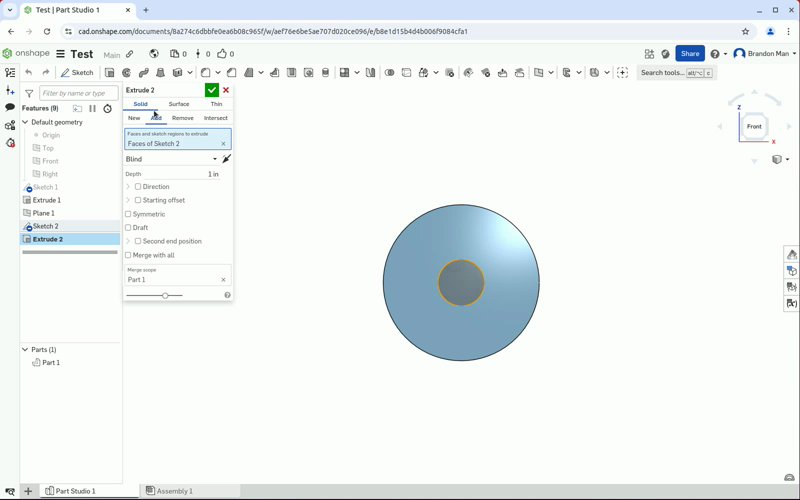
mouse_move(186, 120)
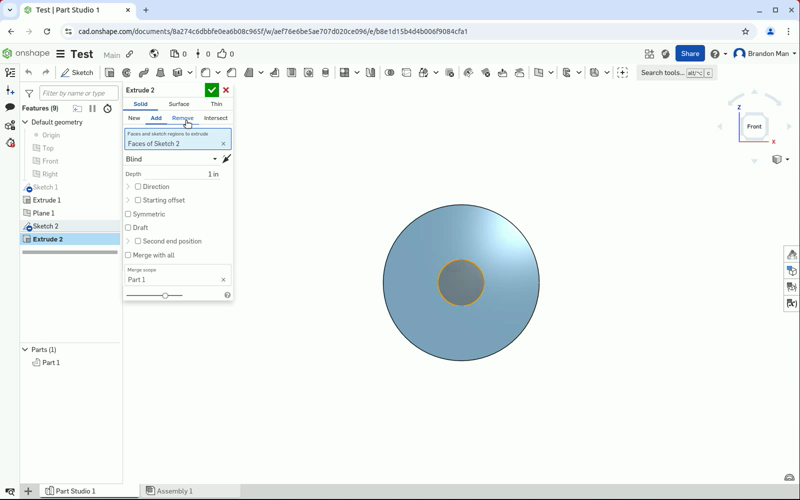
click(186, 120)
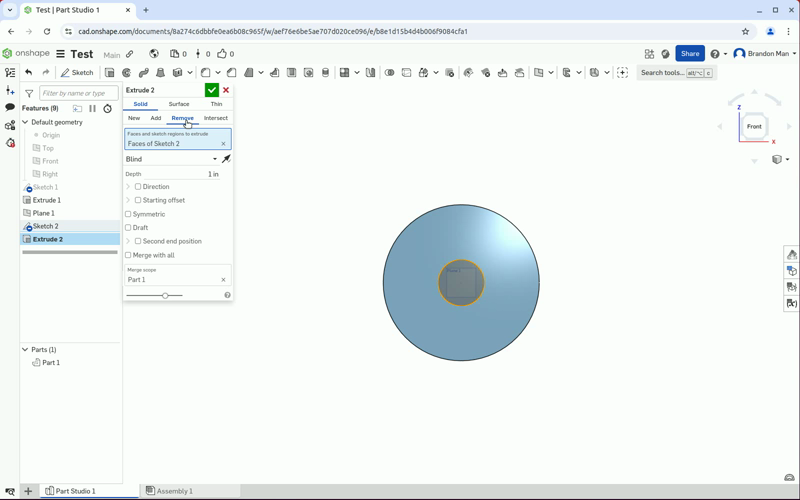
key(tab, 4)
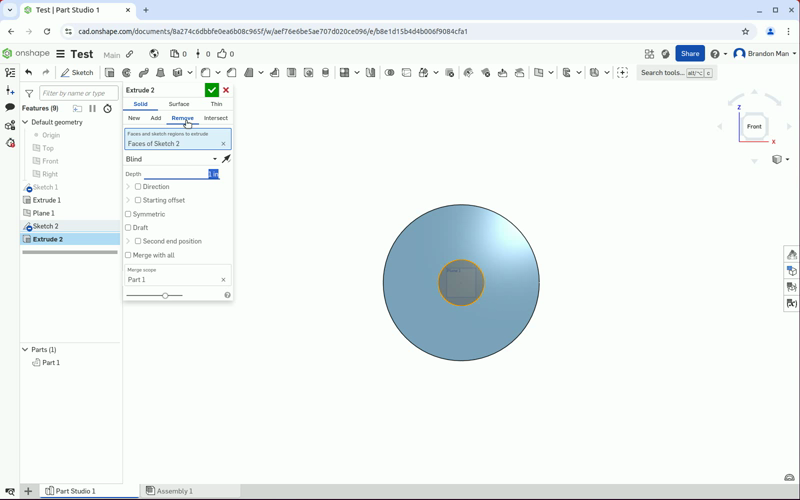
text(30.811)
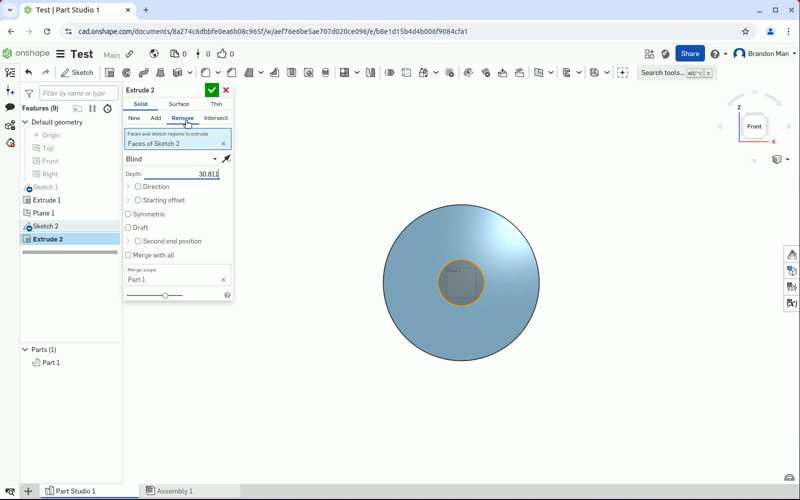
key(tab, 6)
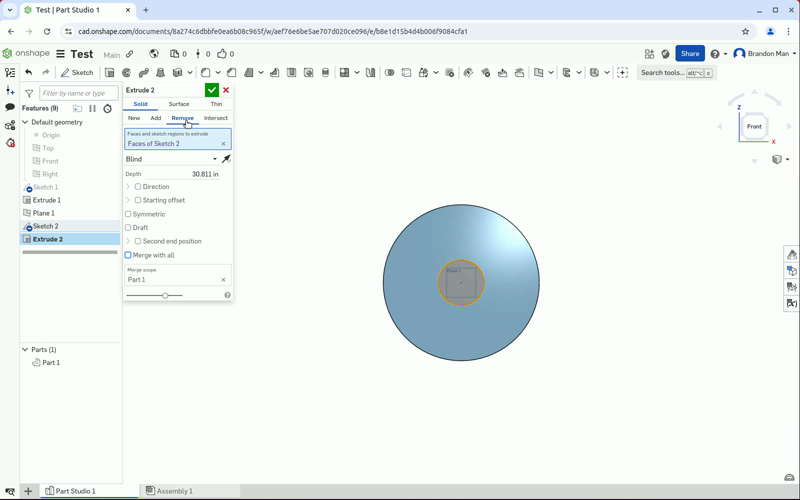
key(space)
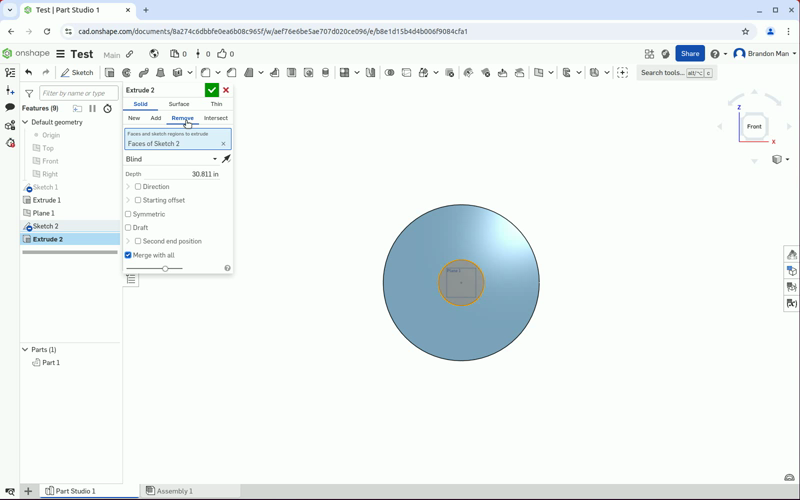
key(enter)
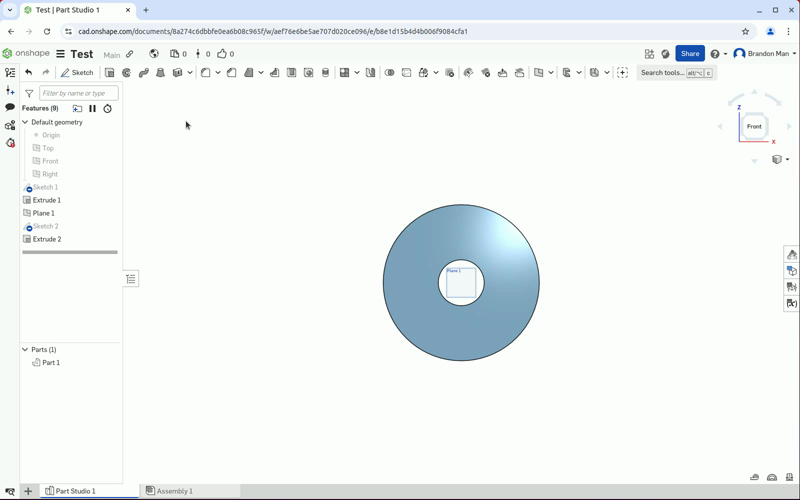
key(shift+h)
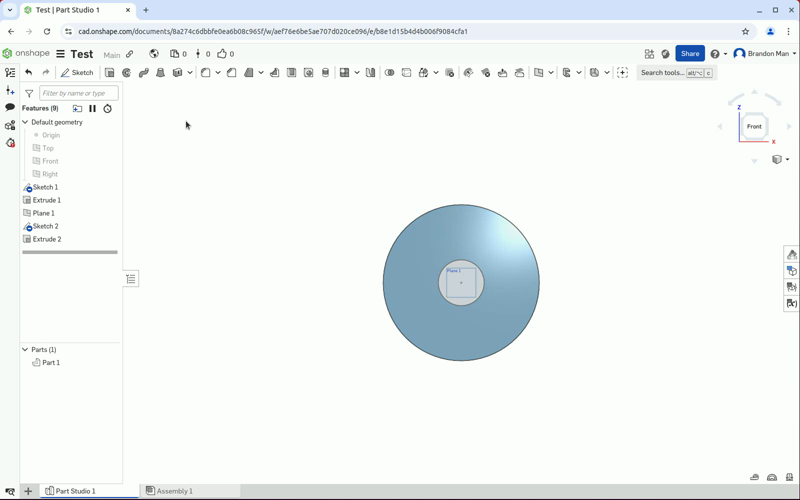
key(shift+h)
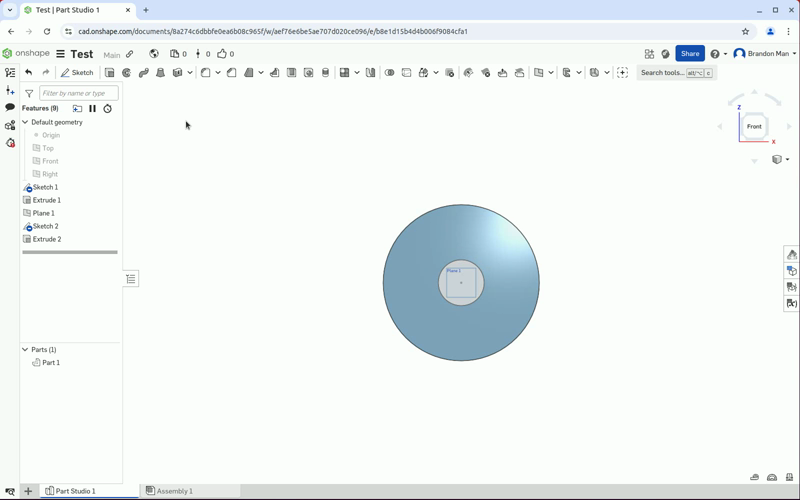
key(shift+7)
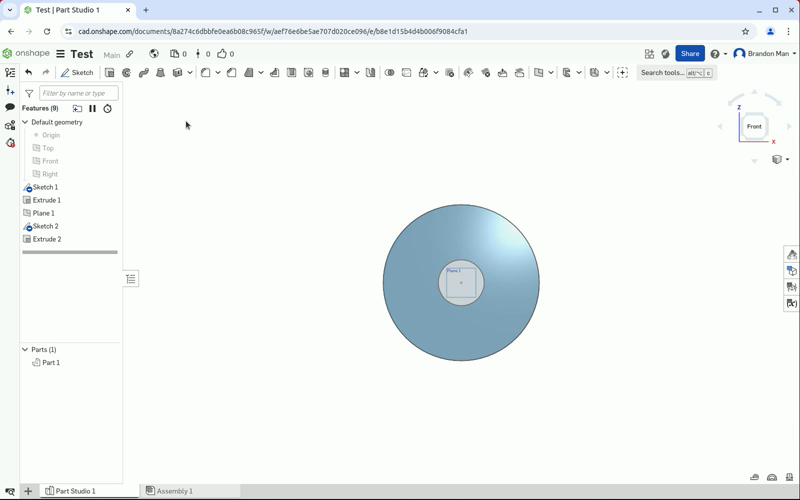
key(left, 2)
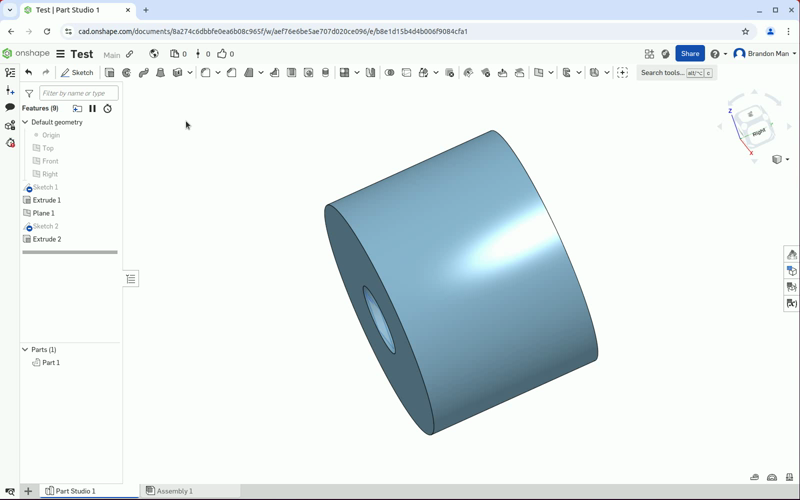
key(down, 2)
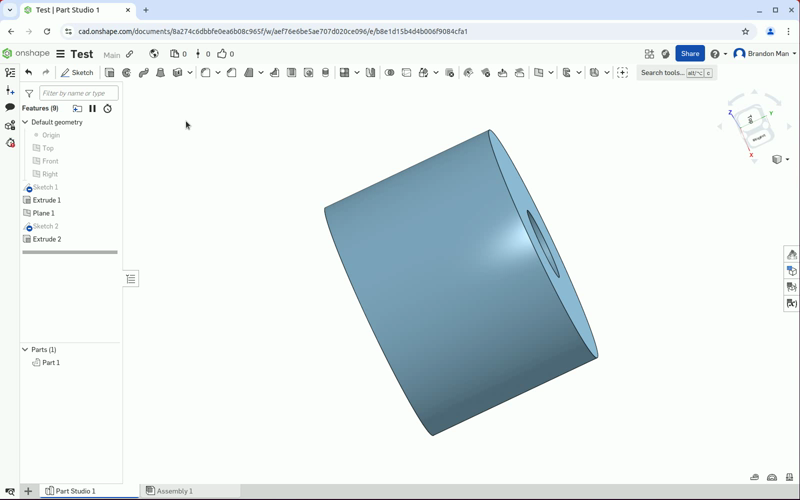
key(up, 2)
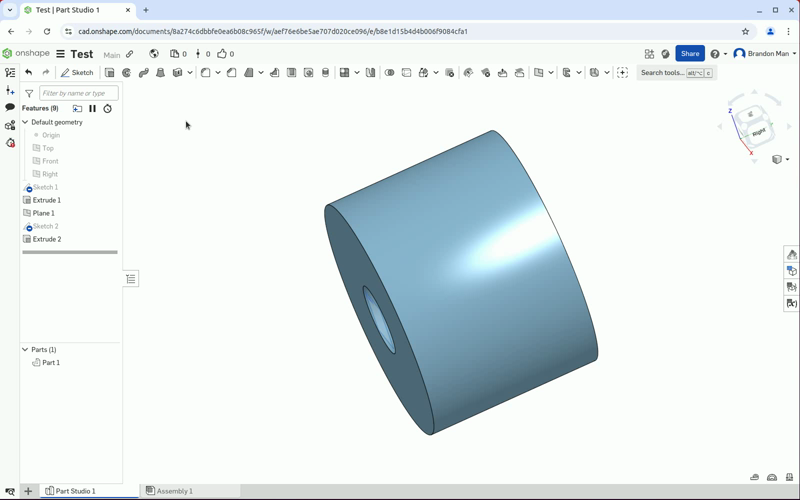
key(right, 2)
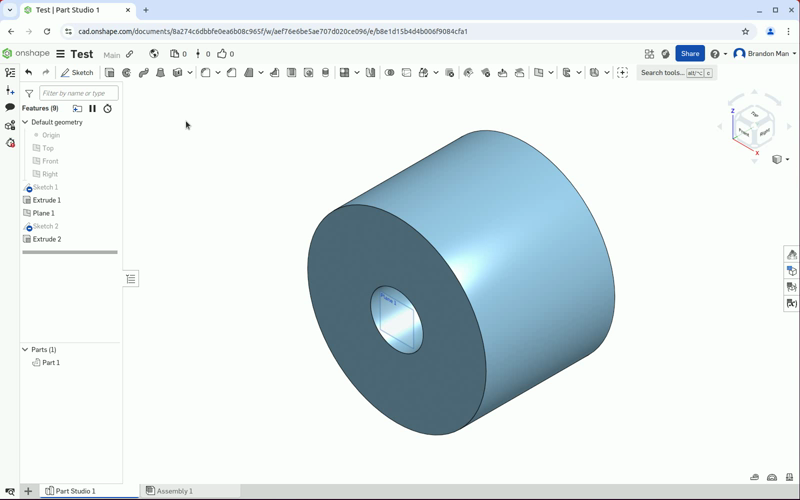
mouse_move(73, 189)
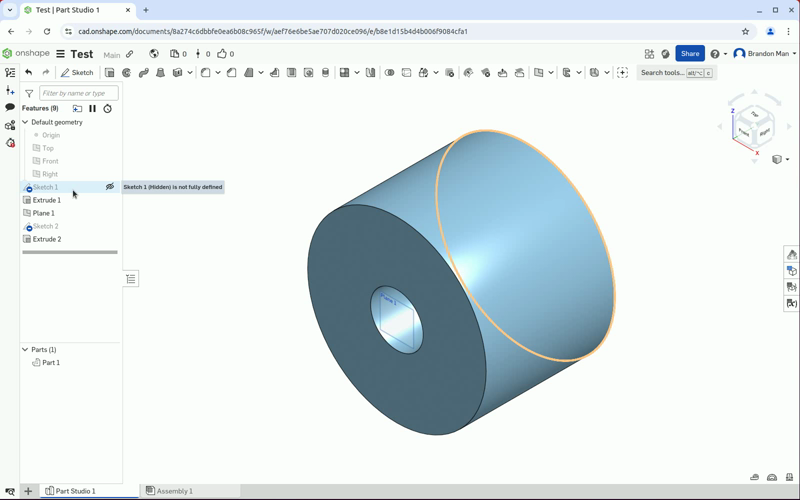
click(73, 189)